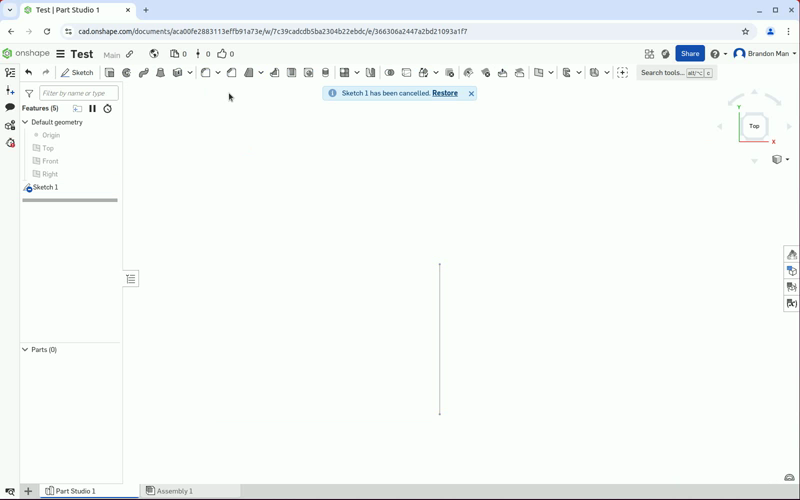
key(shift+h)
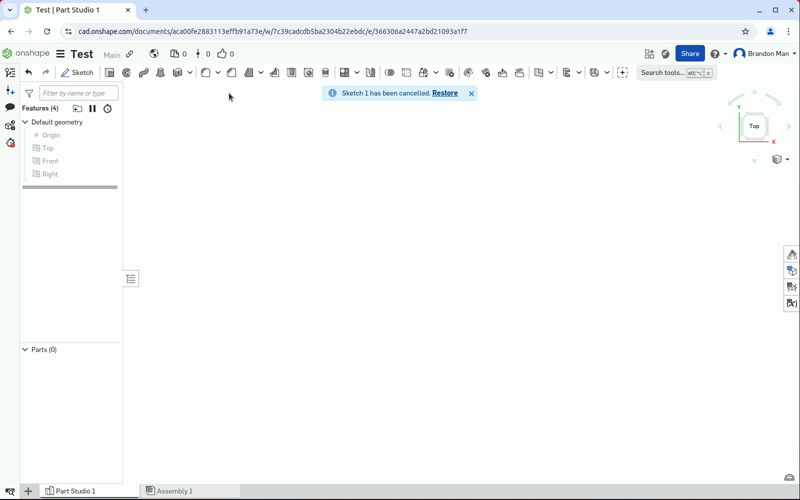
mouse_move(73, 352)
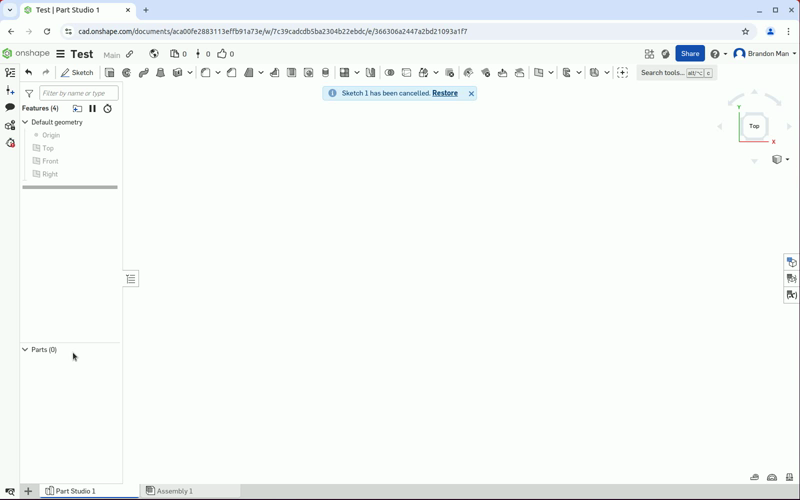
key(y)
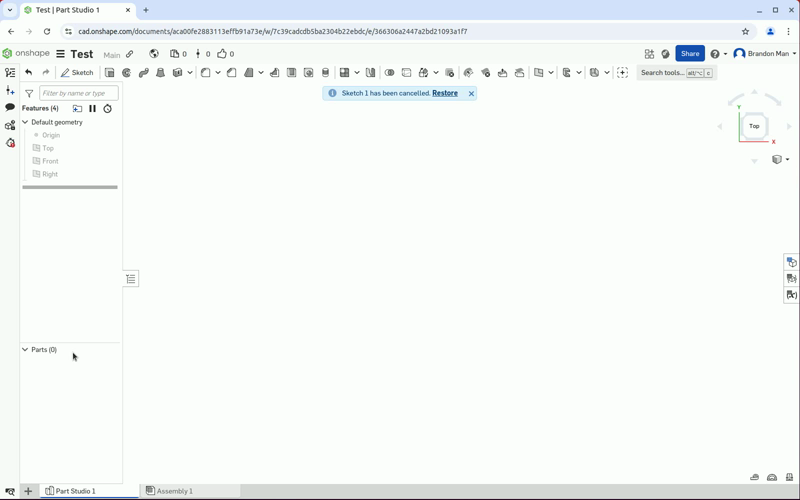
key(shift+p)
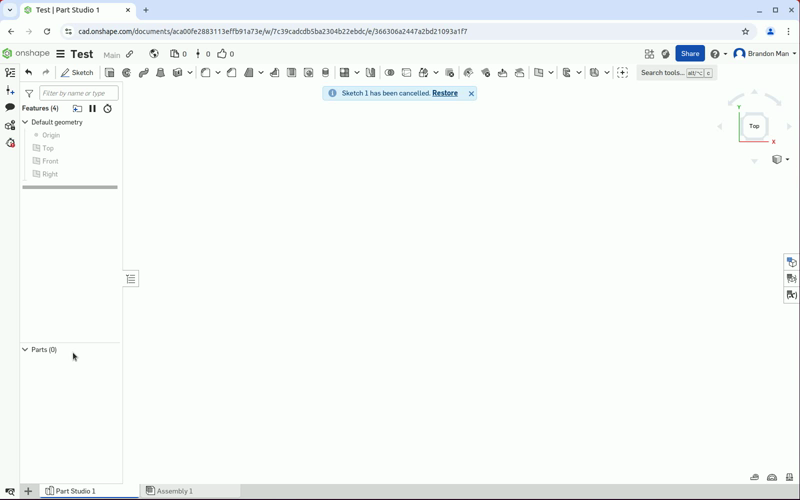
key(space)
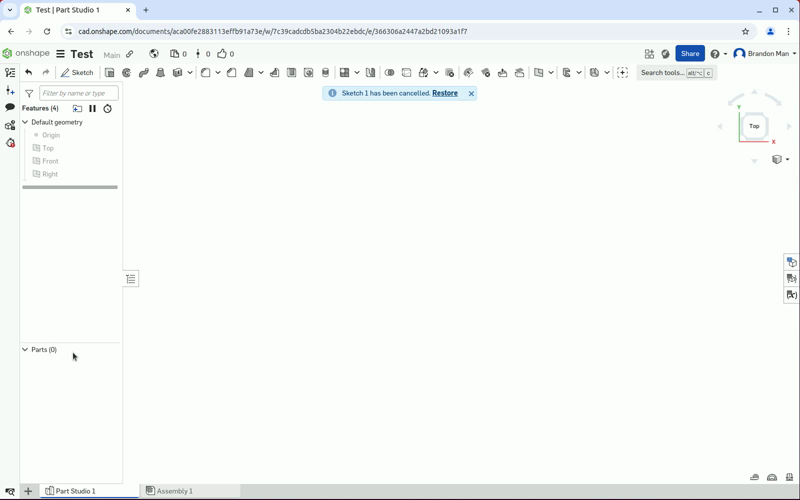
key_down(shift)
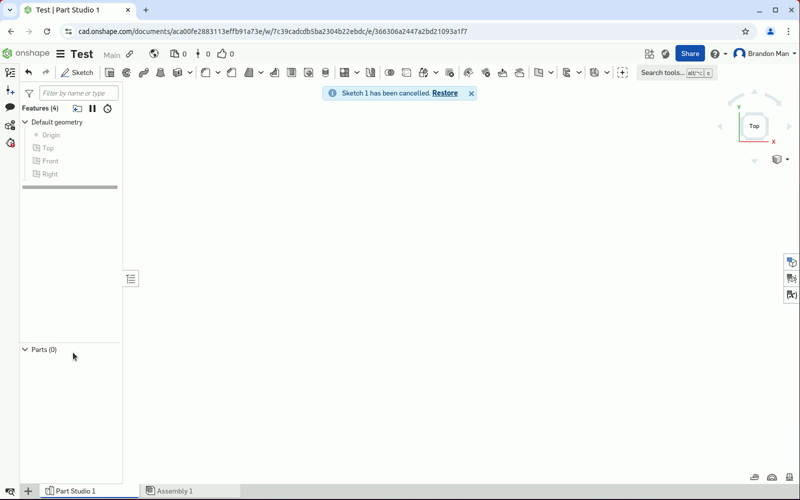
key(up)
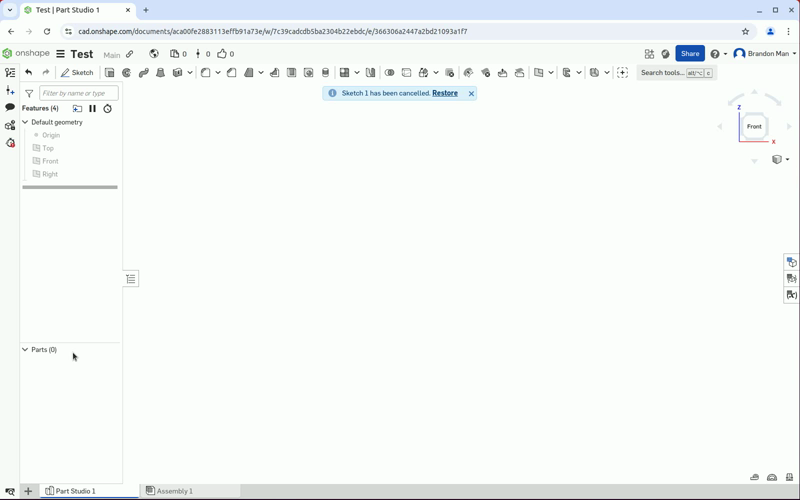
key_up(shift)
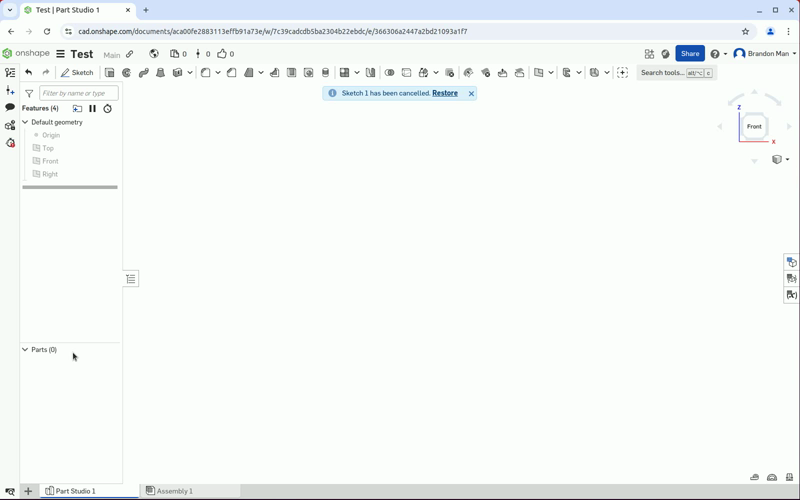
mouse_move(73, 352)
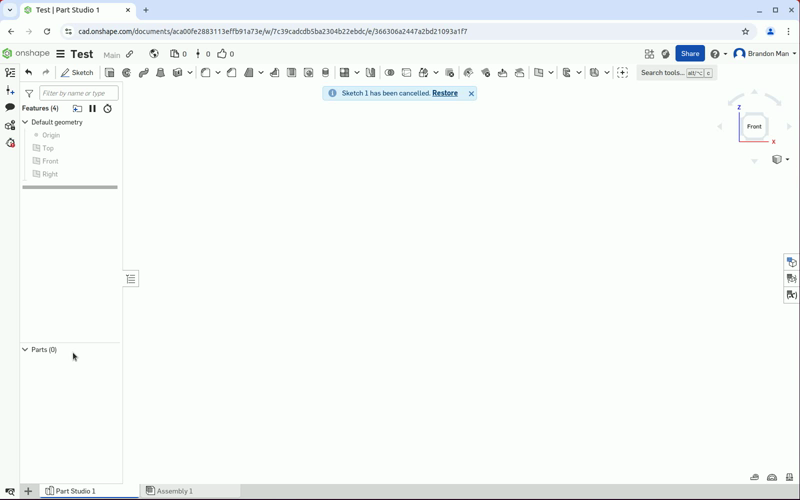
key(shift+y)
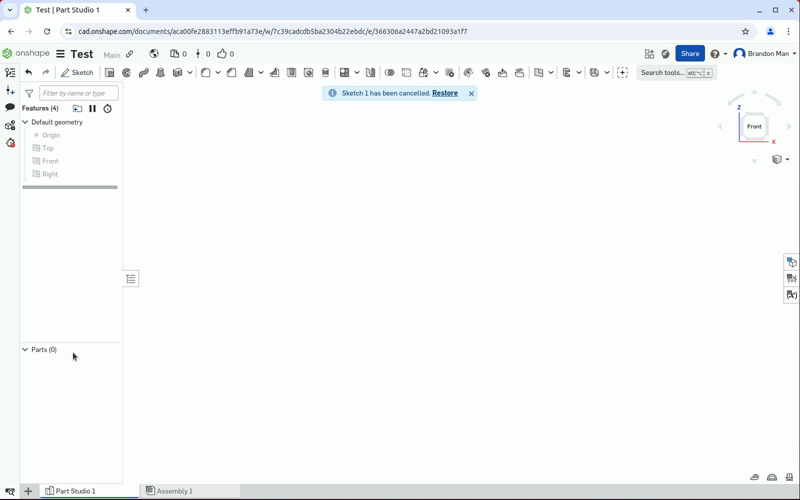
key(shift+s)
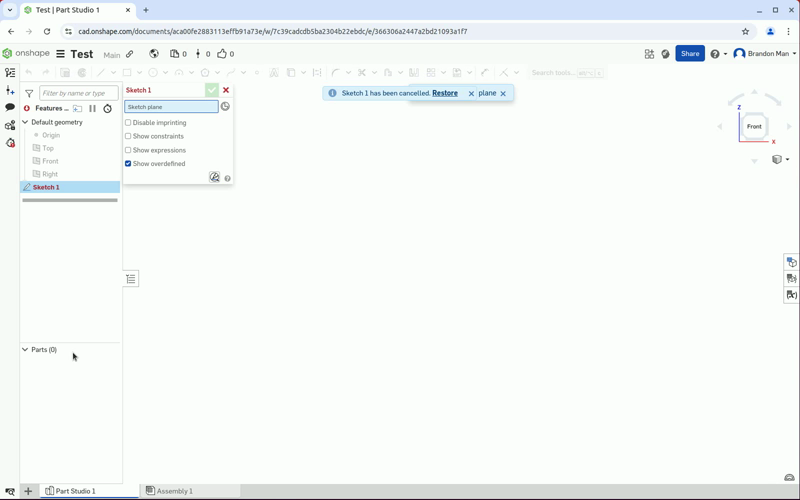
mouse_move(73, 163)
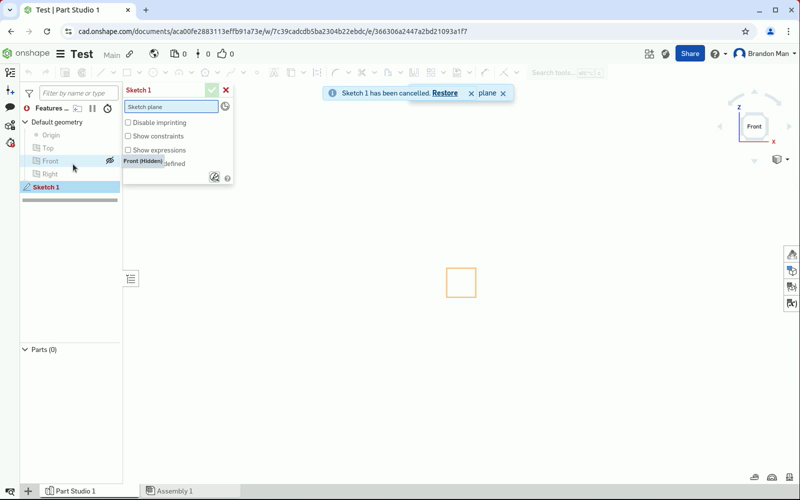
click(73, 163)
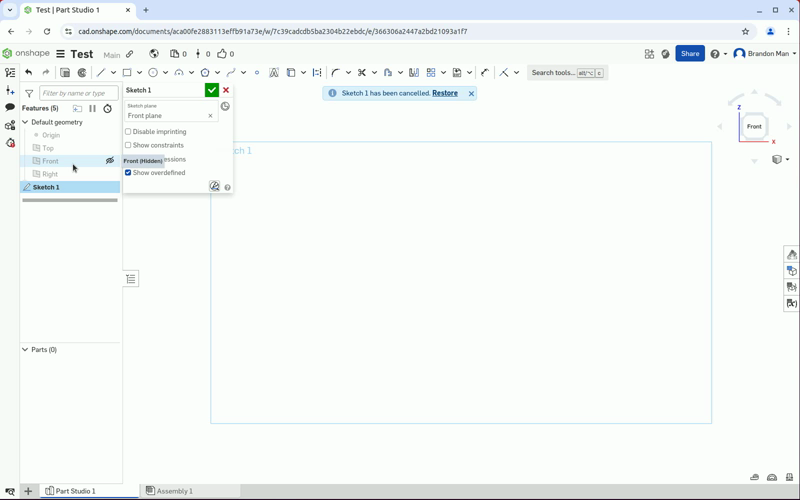
mouse_move(73, 352)
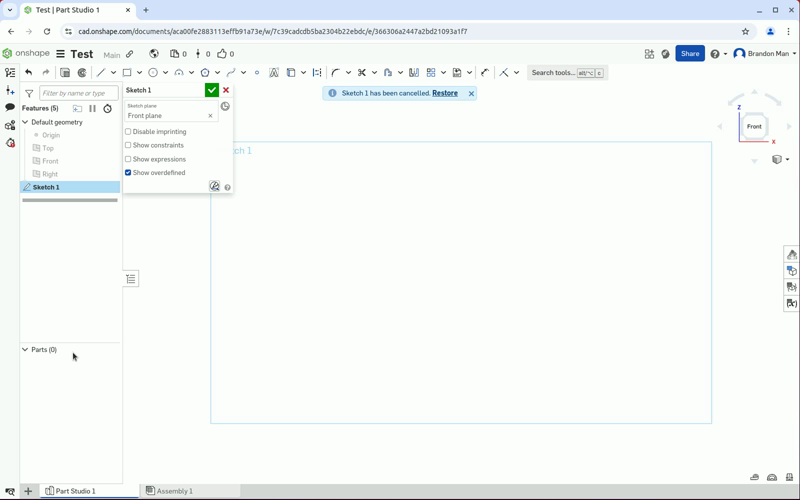
key(y)
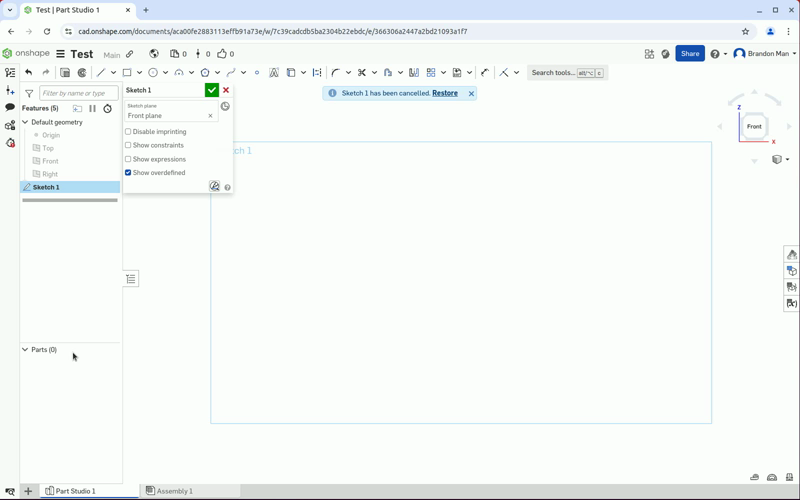
key(c)
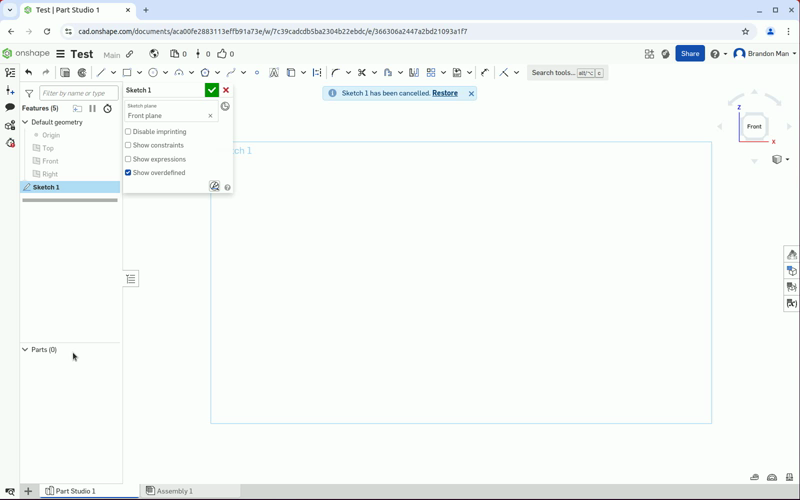
key_down(shift)
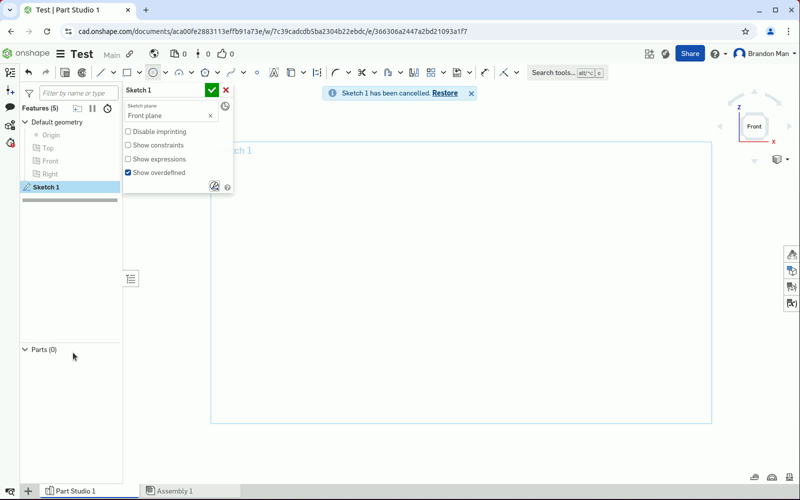
mouse_move(461, 282)
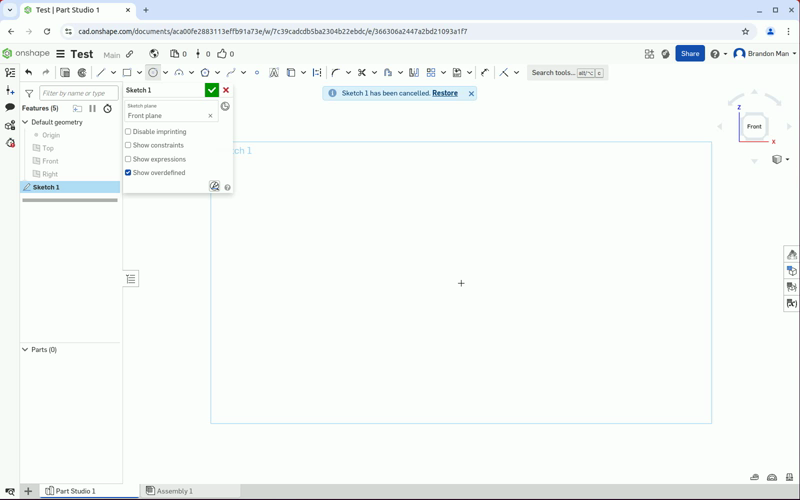
click(461, 282)
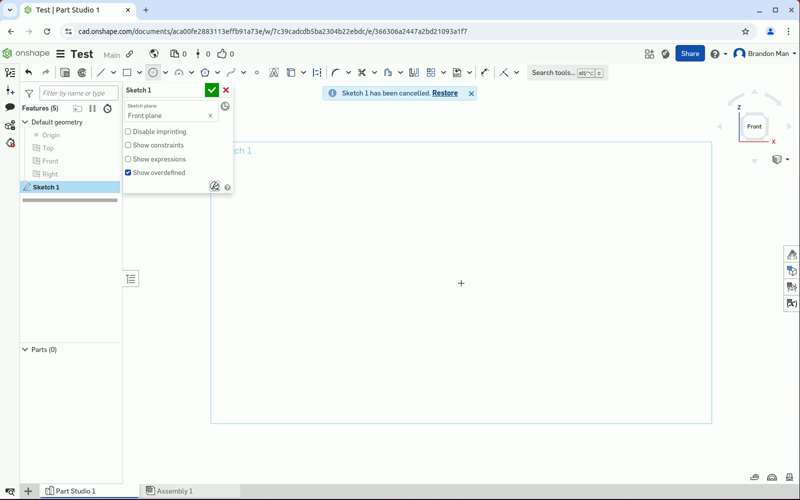
key_up(shift)
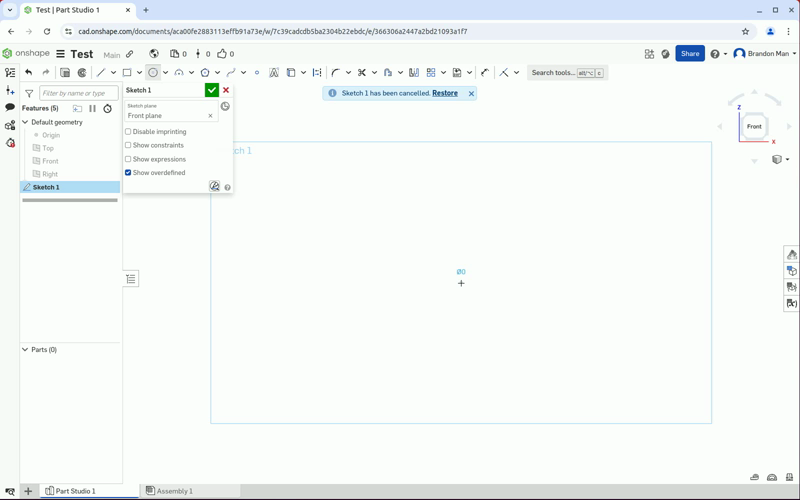
mouse_move(476, 282)
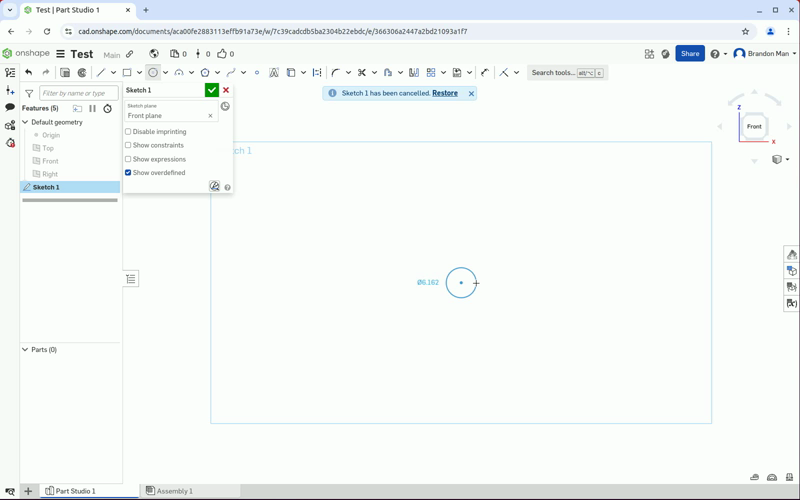
click(476, 282)
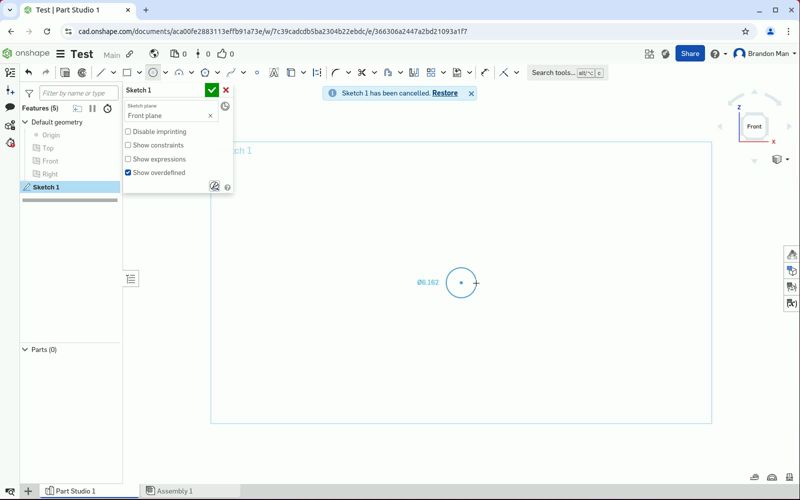
key(esc)
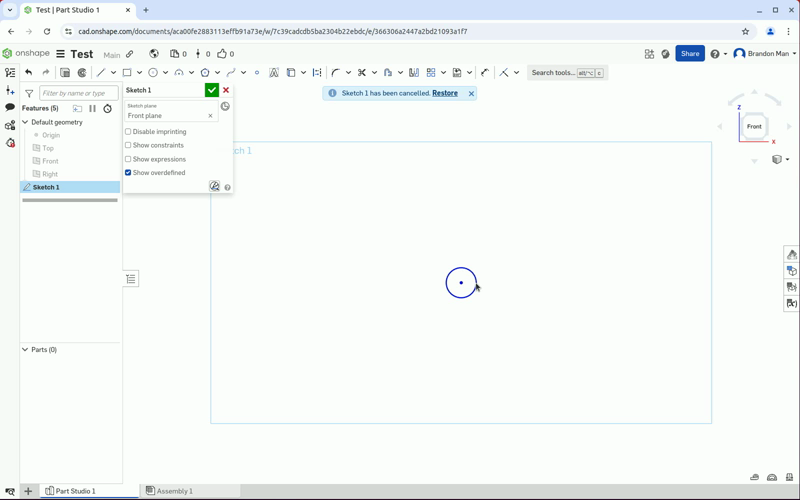
mouse_move(460, 284)
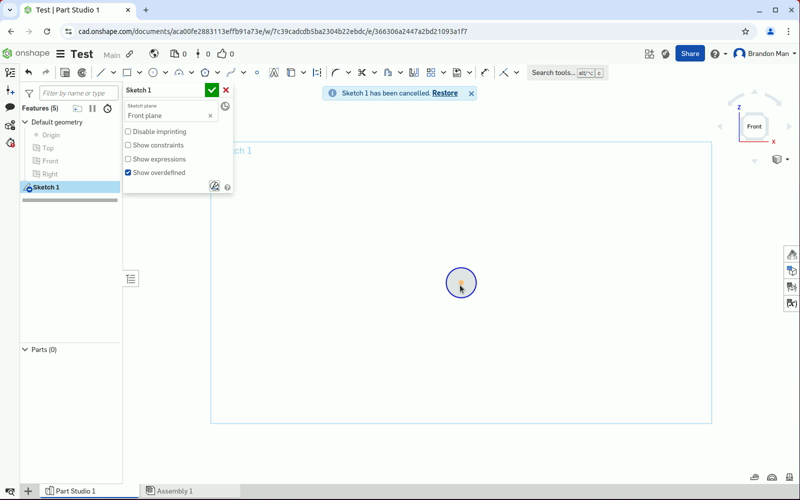
scroll(6)
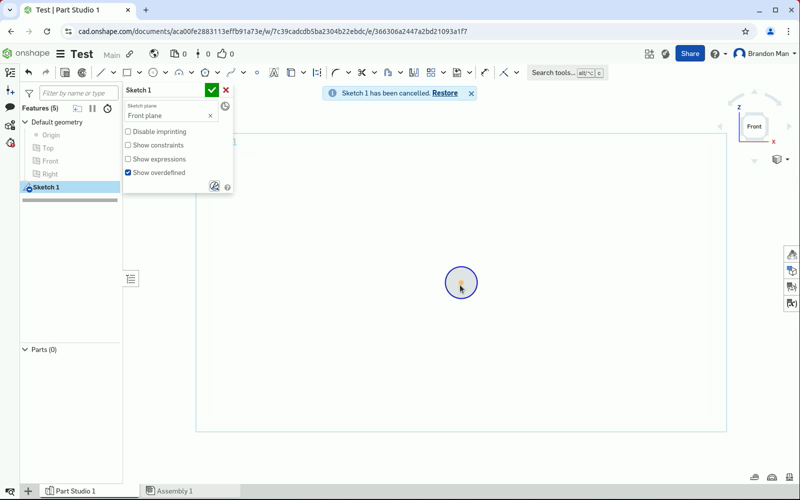
scroll(6)
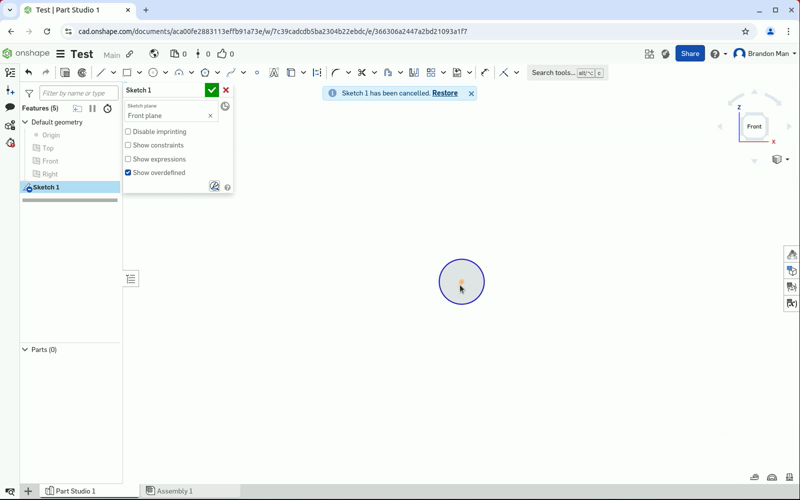
scroll(6)
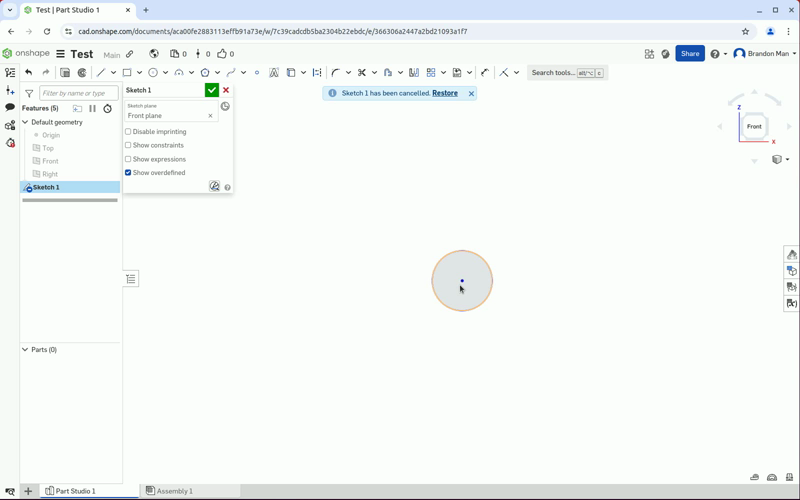
scroll(6)
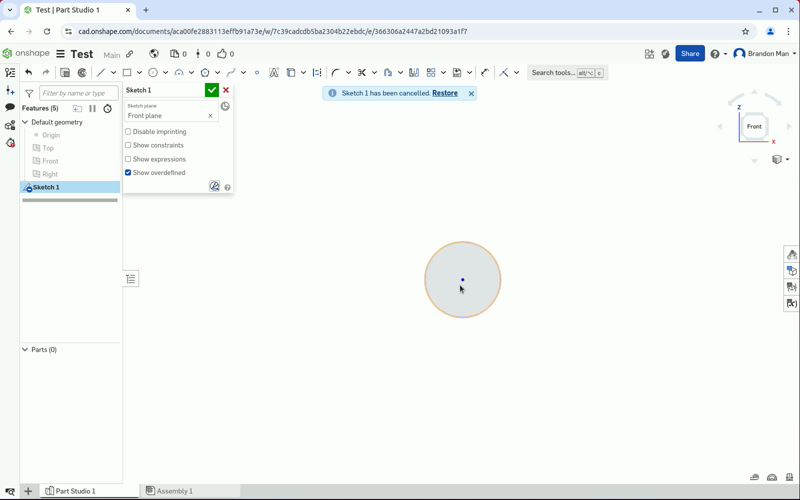
scroll(6)
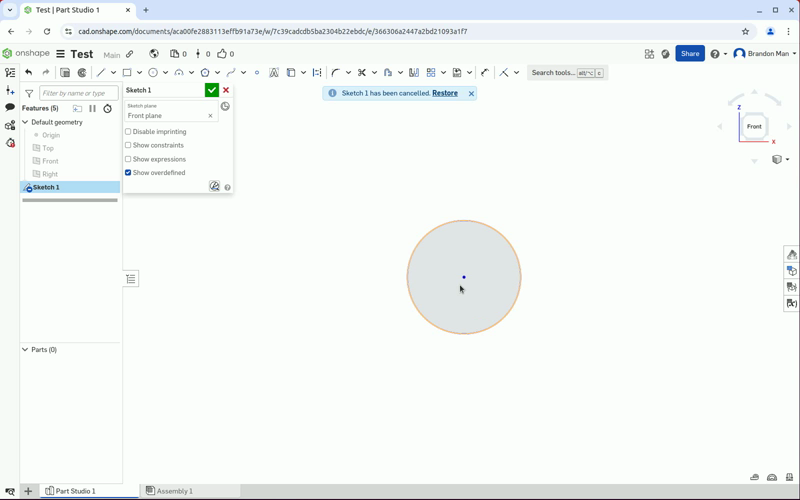
scroll(6)
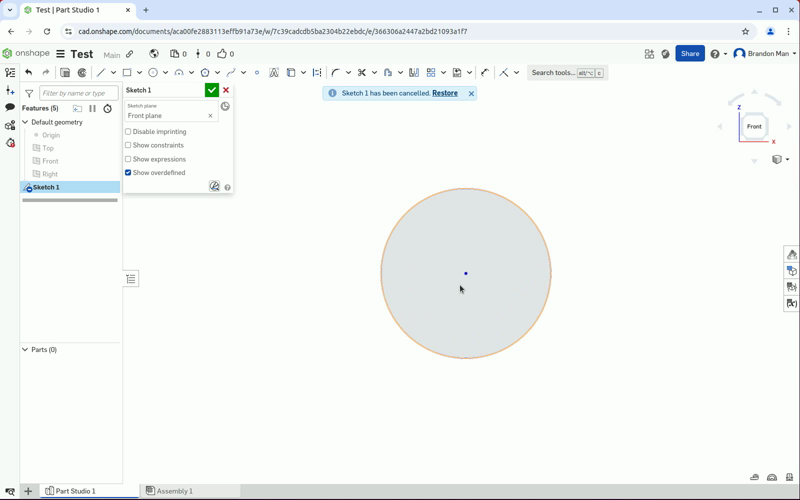
scroll(6)
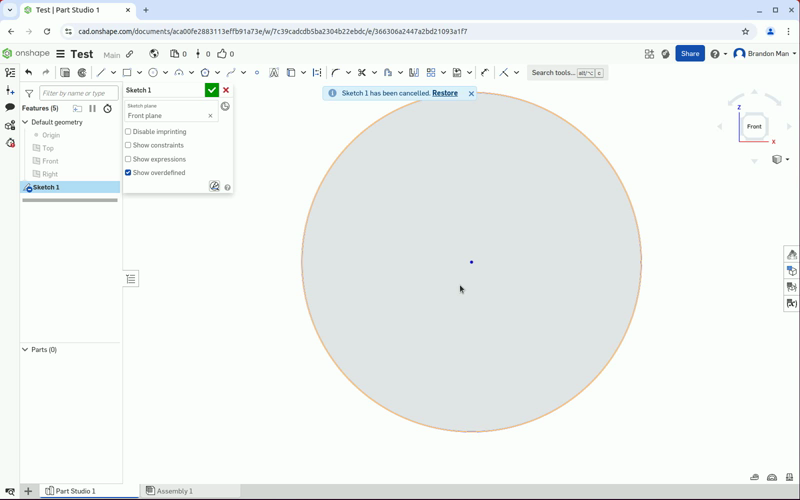
click(460, 284)
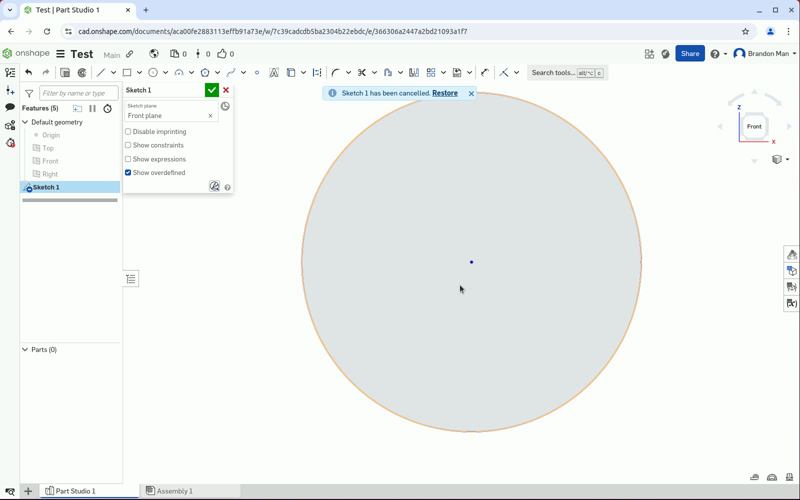
scroll(-6)
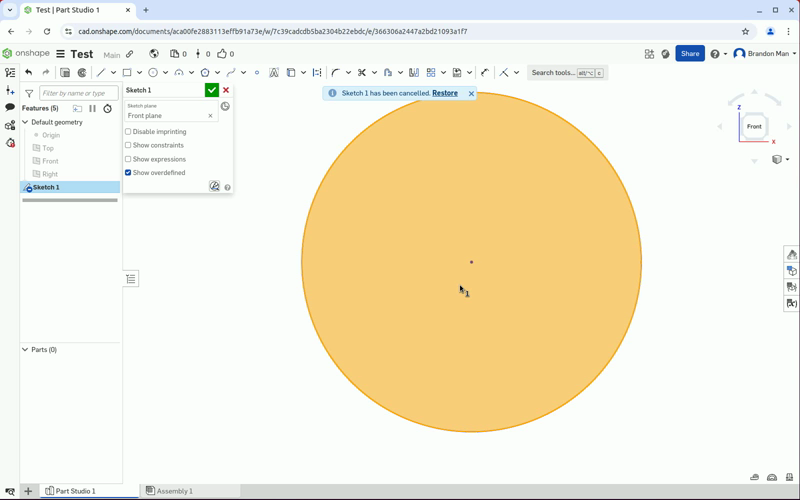
scroll(-6)
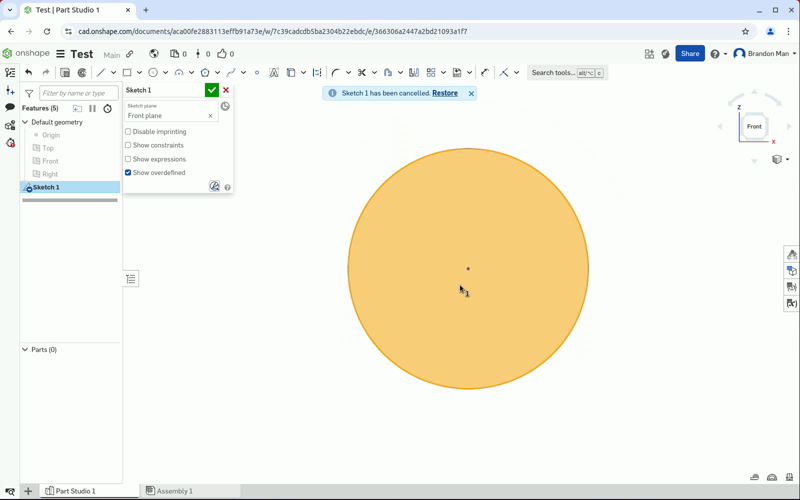
scroll(-6)
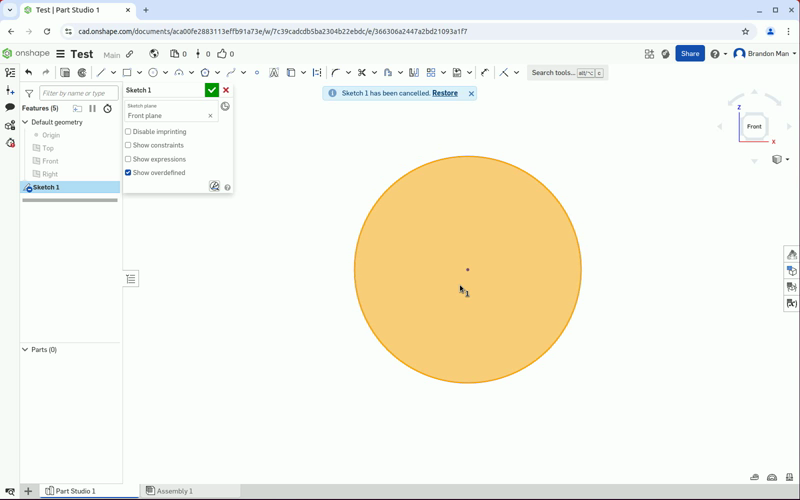
scroll(-6)
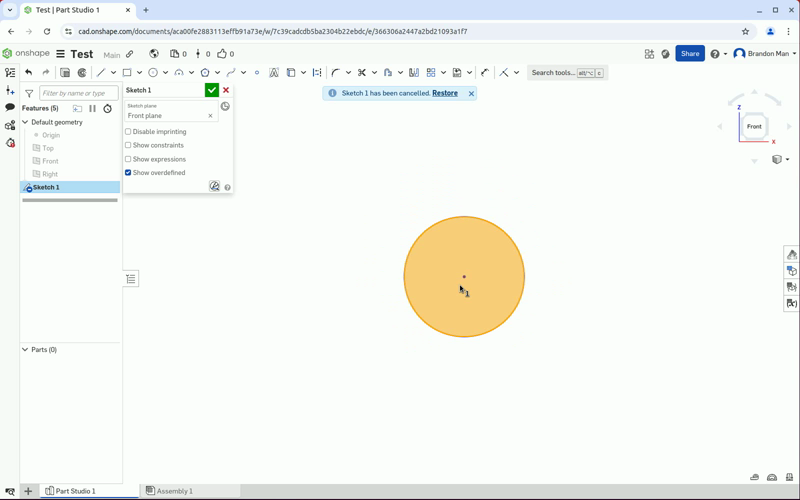
scroll(-6)
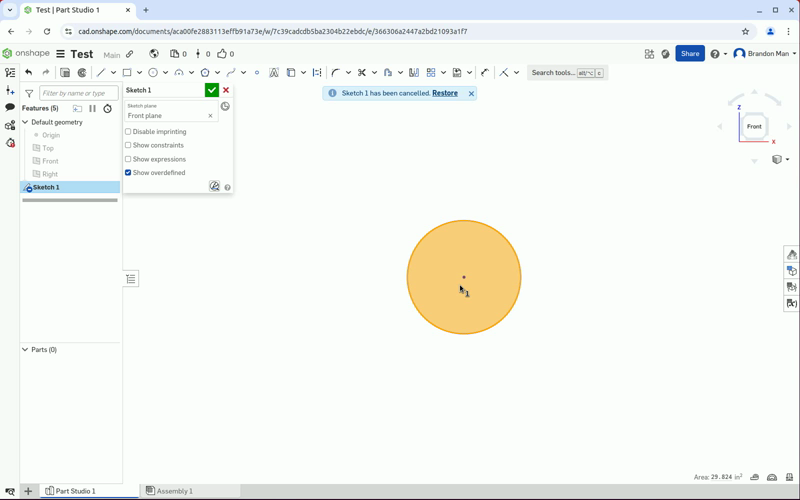
scroll(-6)
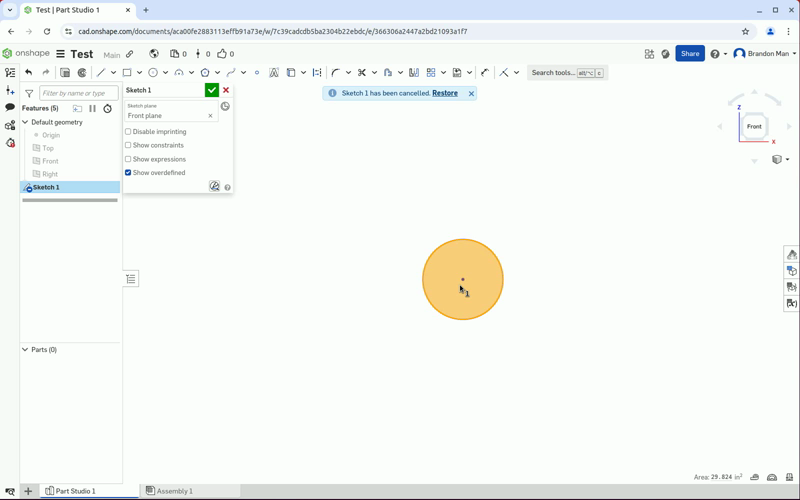
scroll(-6)
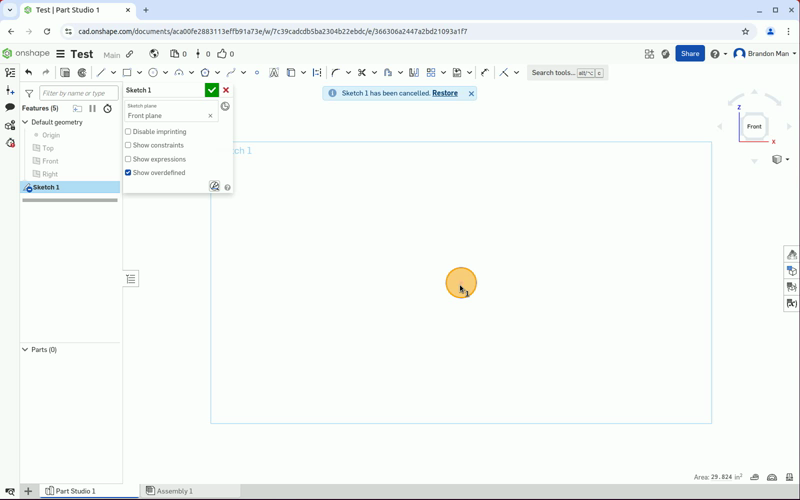
mouse_move(73, 352)
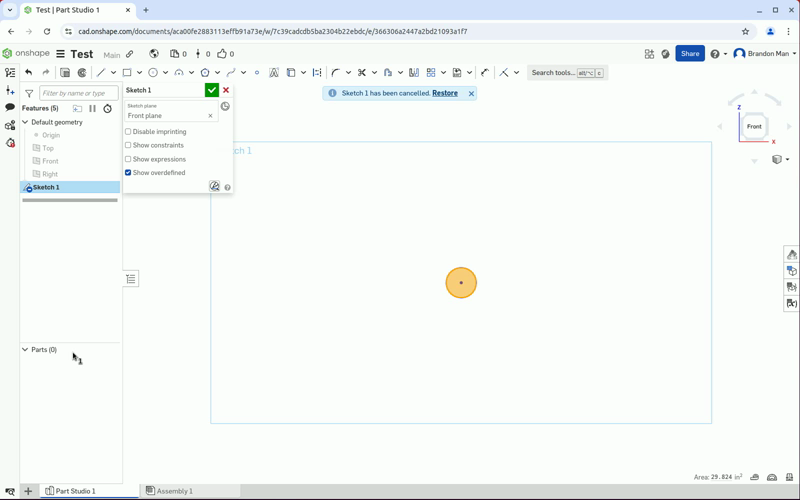
key(shift+y)
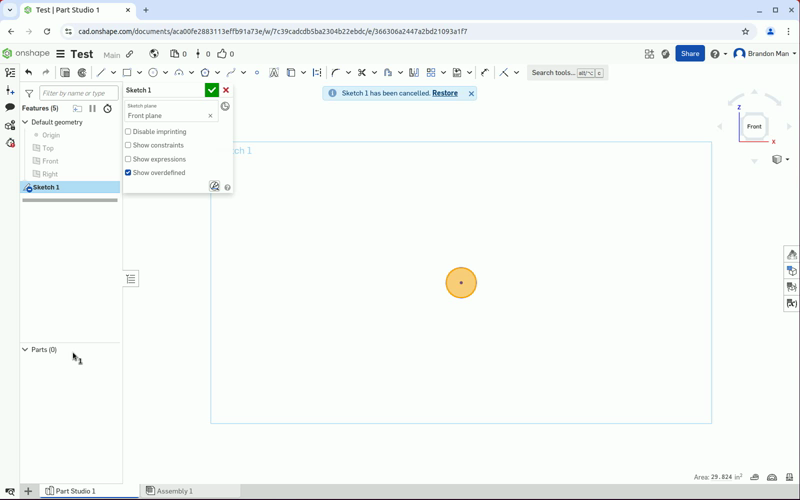
key(shift+e)
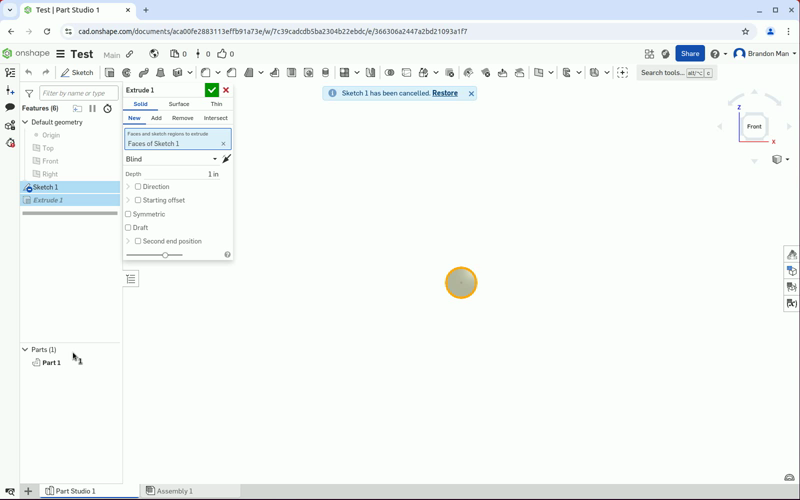
mouse_move(143, 106)
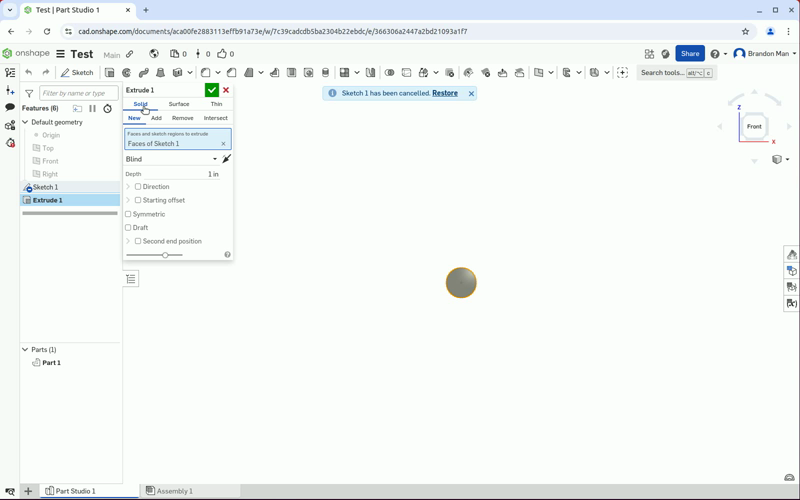
click(143, 106)
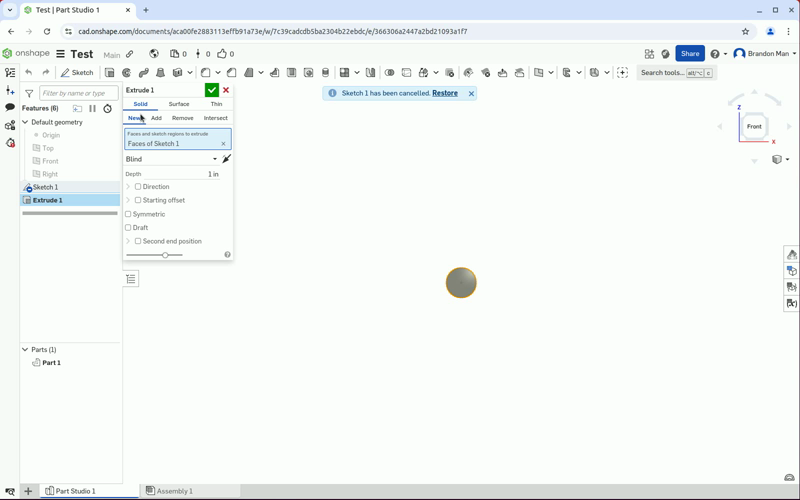
mouse_move(137, 120)
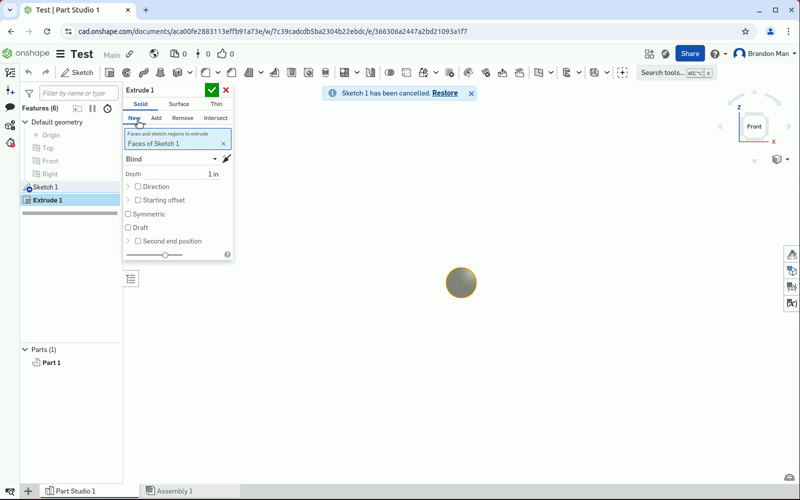
click(137, 120)
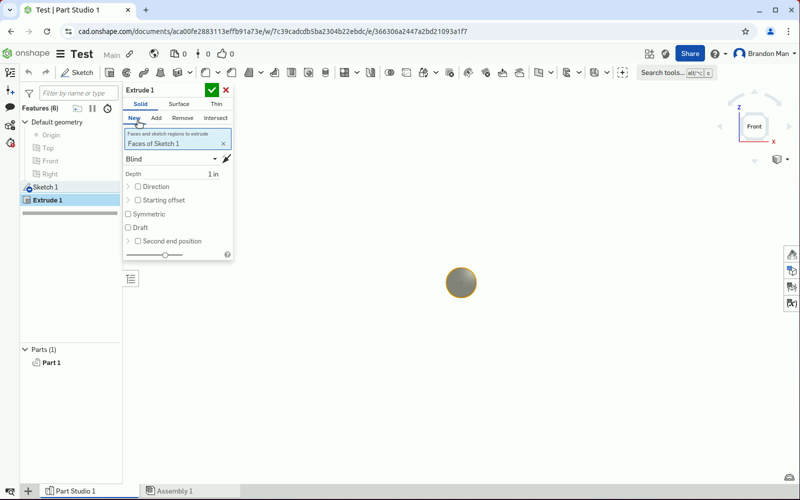
key(tab, 4)
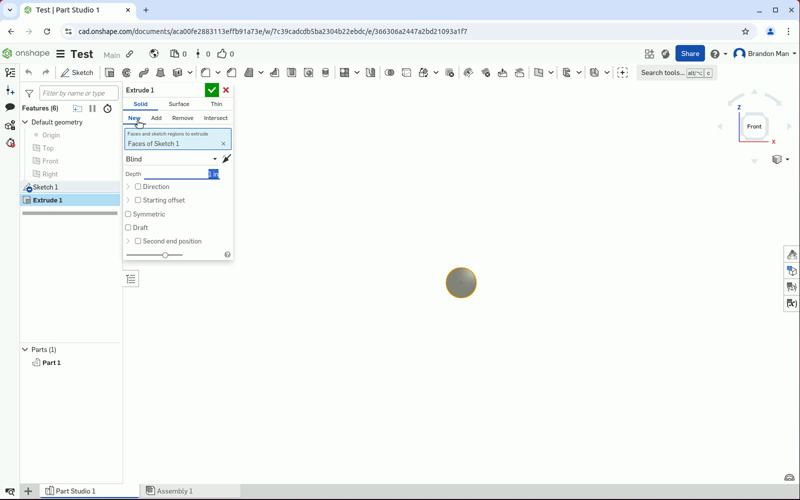
text(23.108)
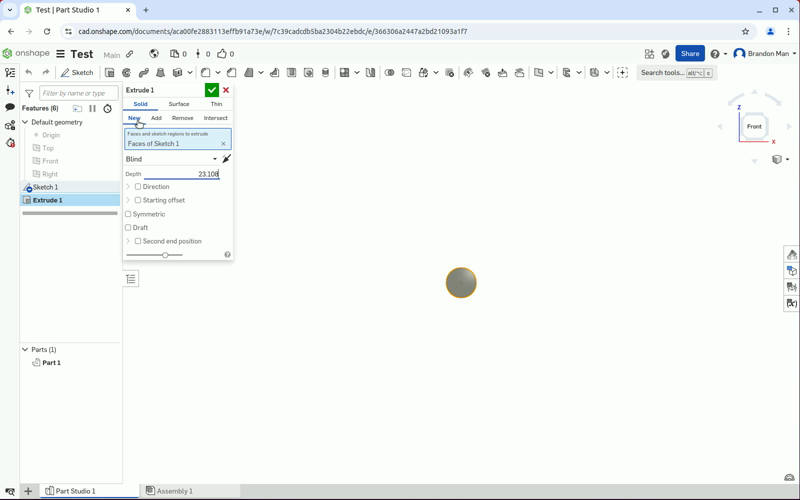
key(enter)
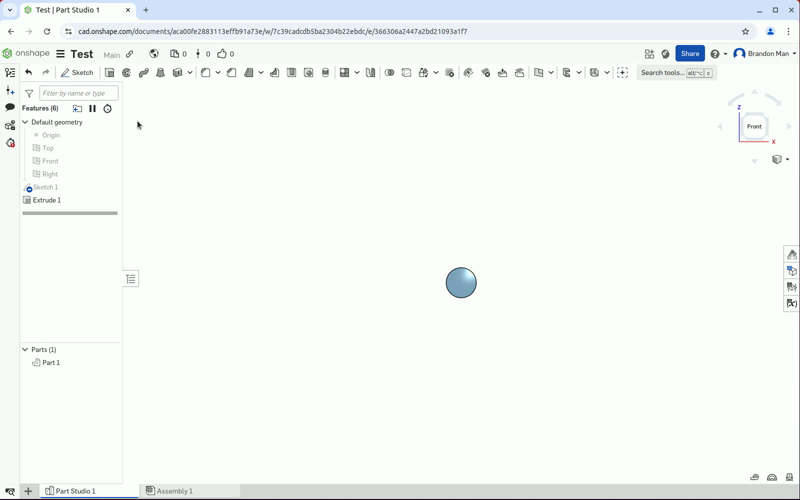
key(shift+h)
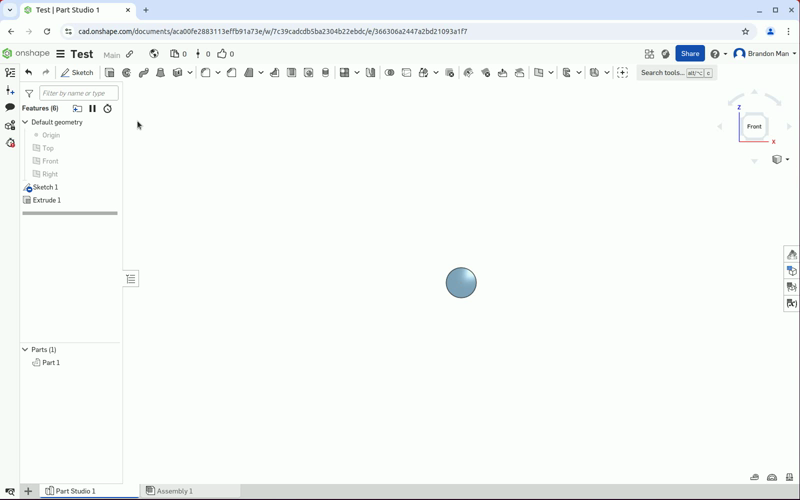
key(shift+h)
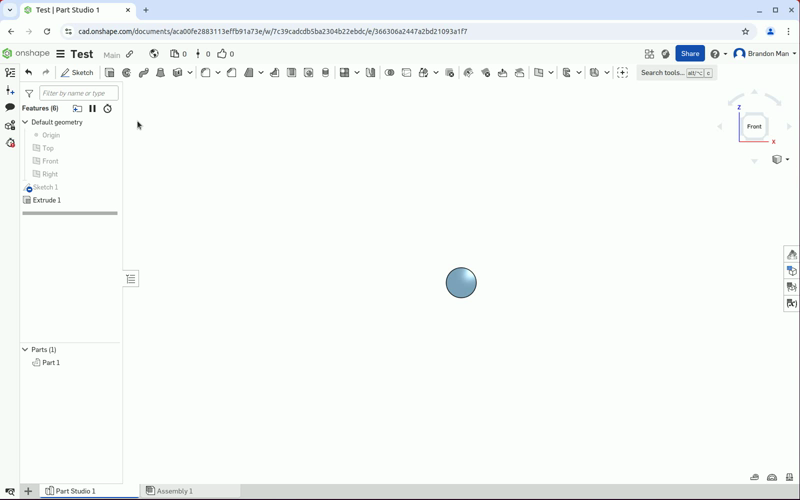
mouse_move(73, 189)
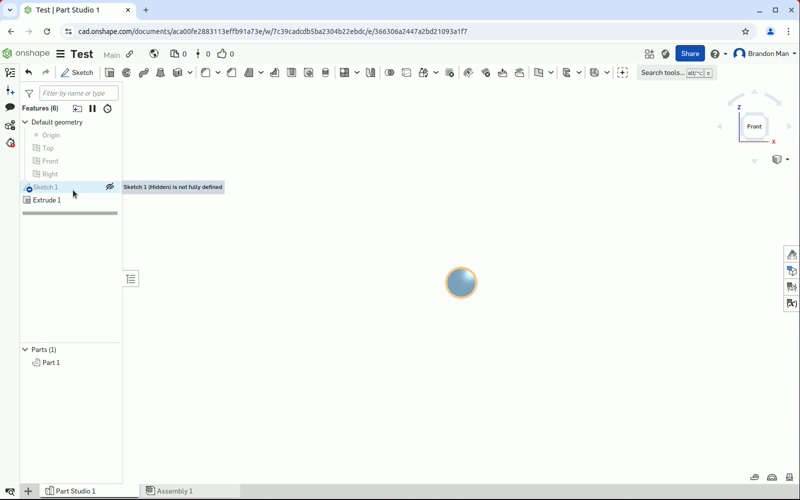
click(73, 189)
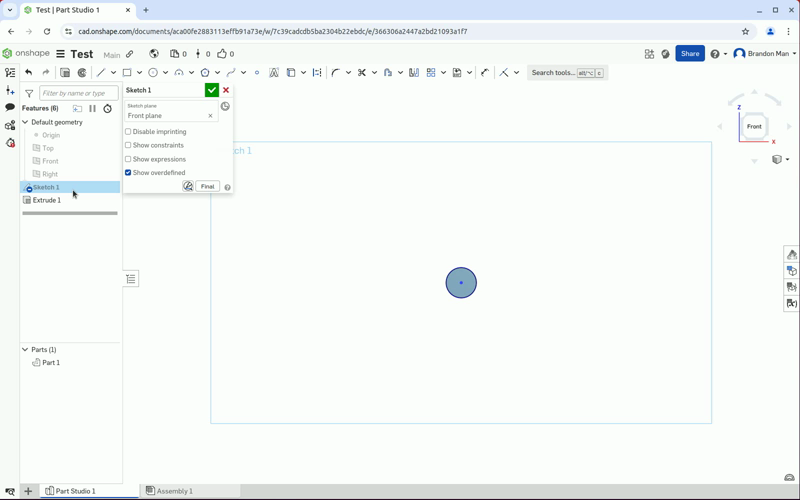
mouse_move(229, 92)
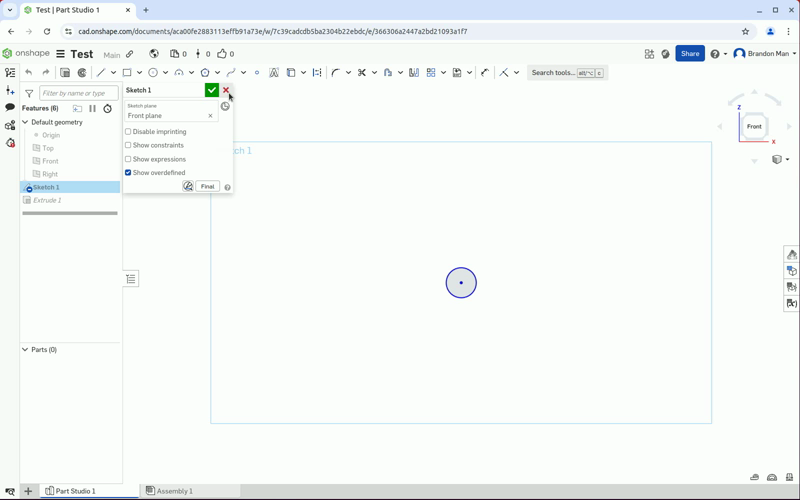
click(229, 92)
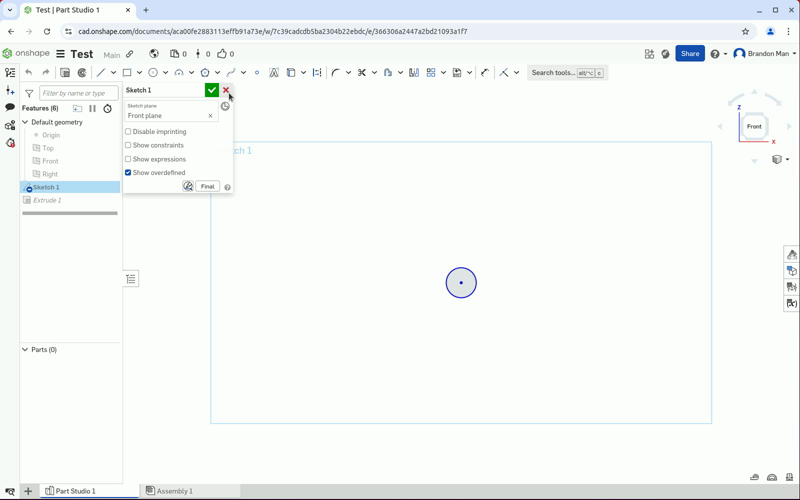
key(shift+s)
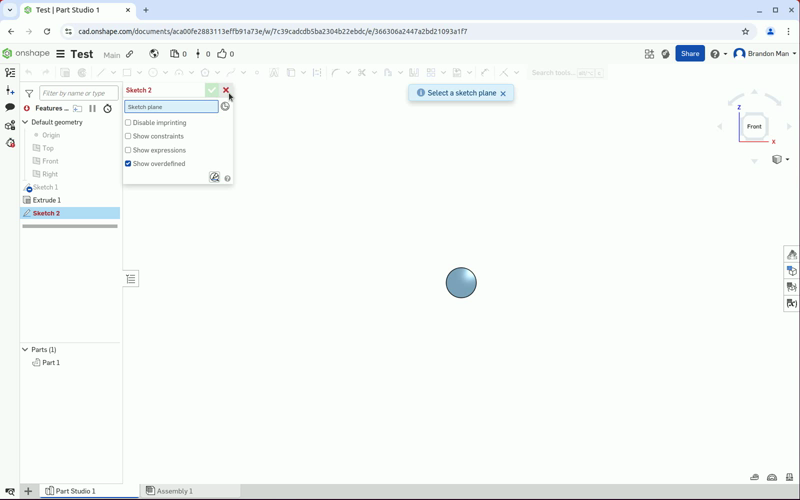
mouse_move(73, 163)
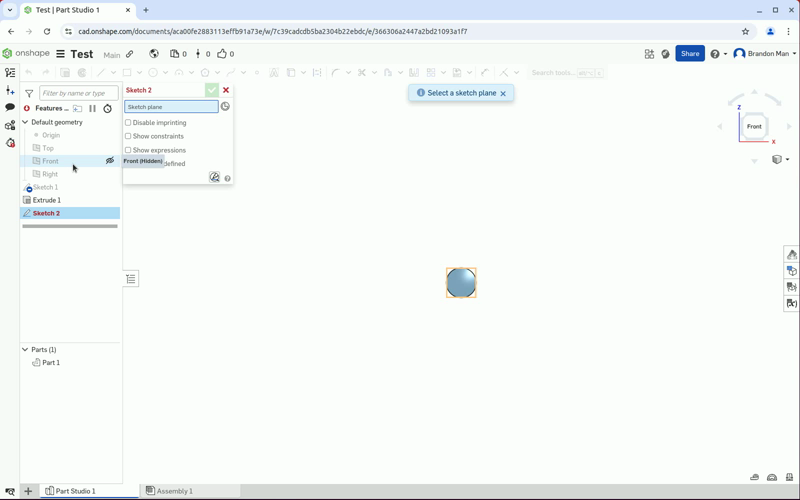
click(73, 163)
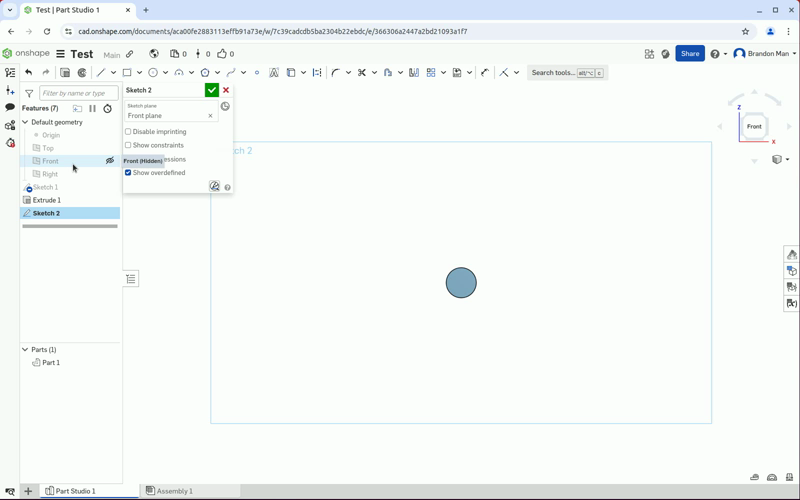
mouse_move(73, 352)
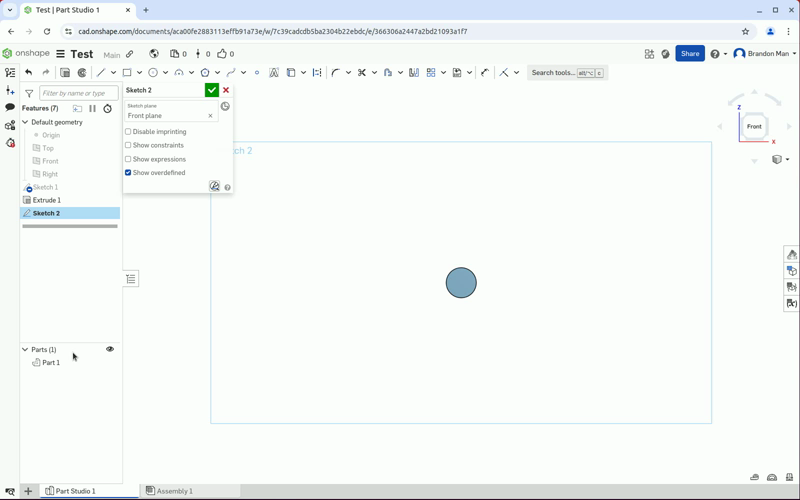
key(y)
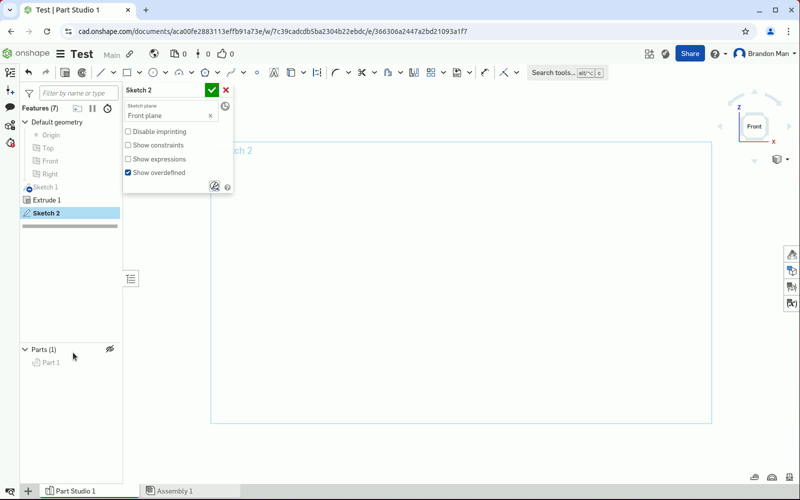
key(l)
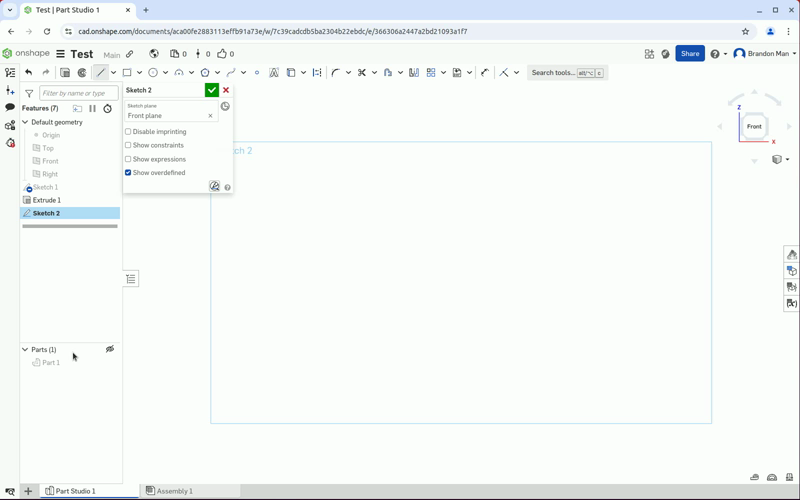
key_down(shift)
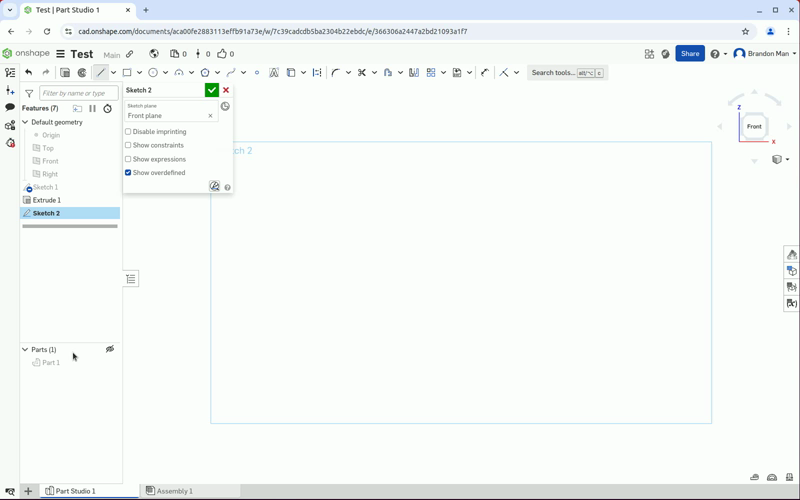
mouse_move(374, 355)
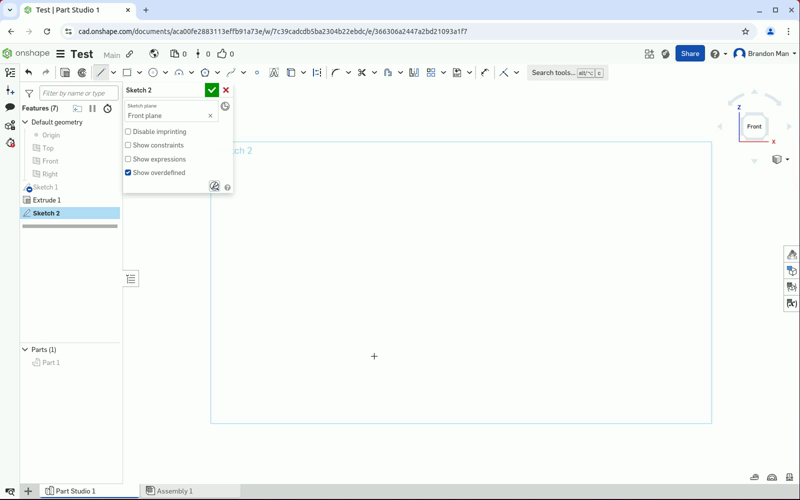
click(374, 355)
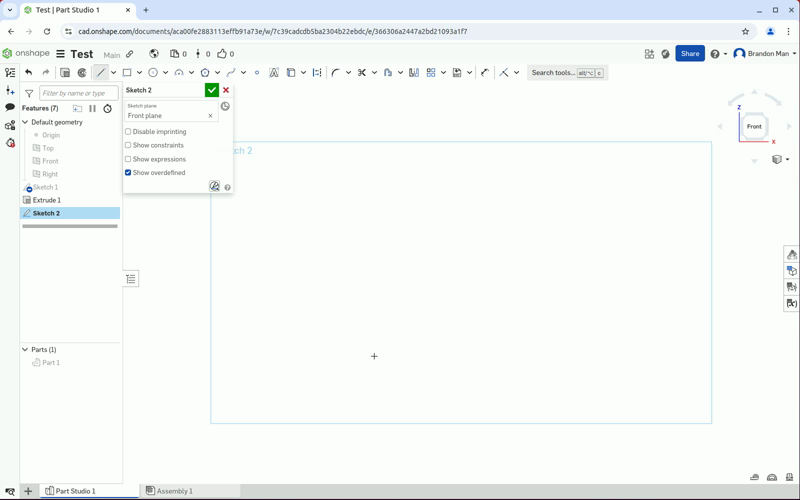
key_up(shift)
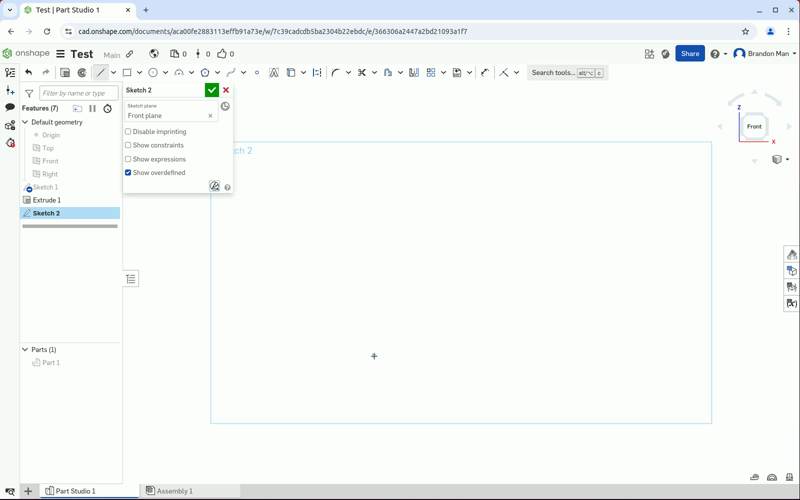
key_down(shift)
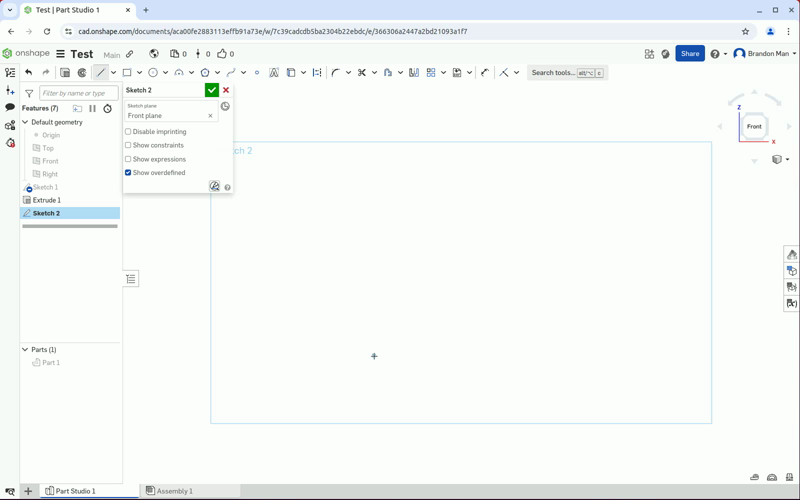
mouse_move(546, 355)
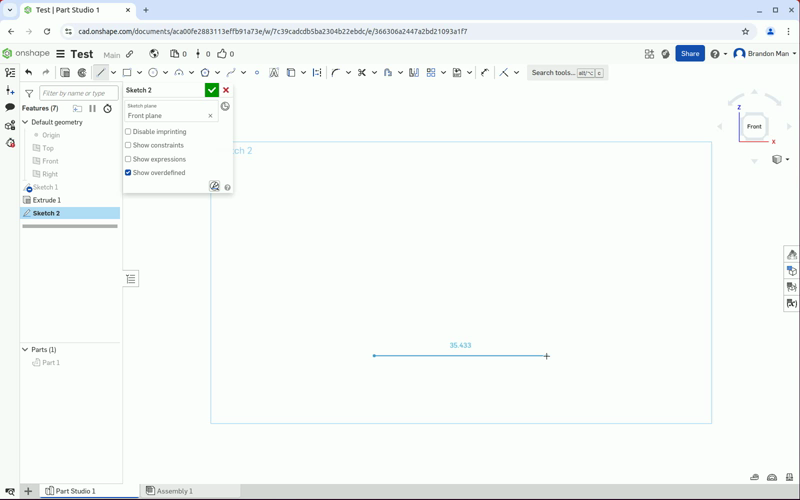
click(546, 355)
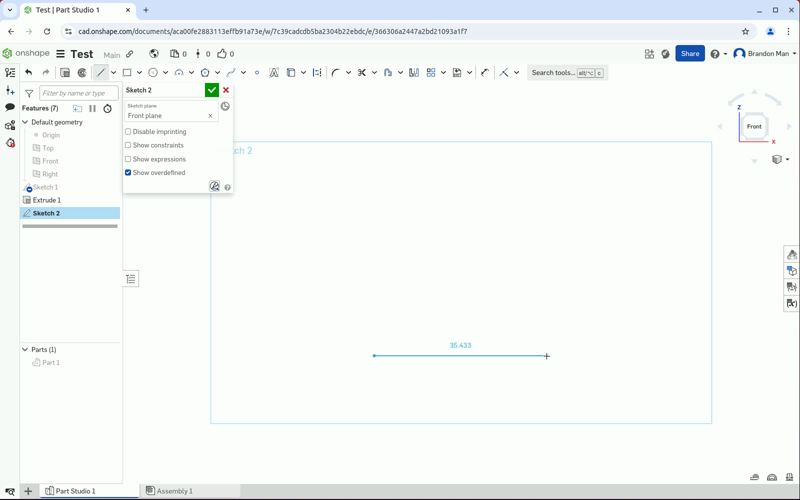
key_up(shift)
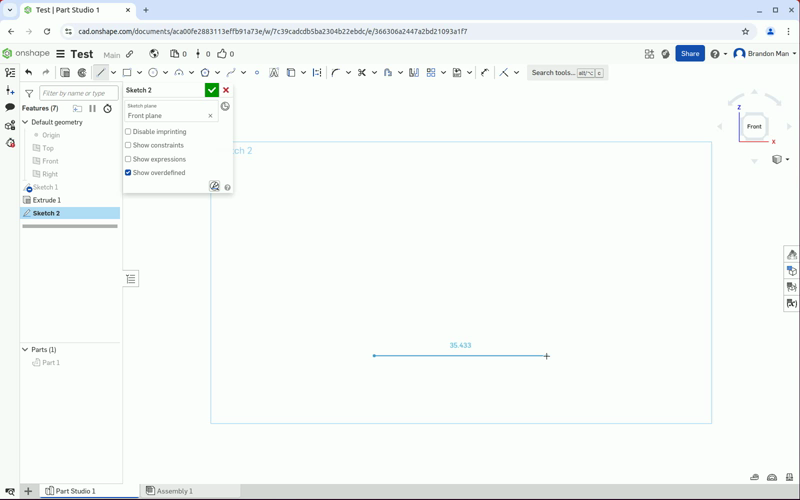
key_down(shift)
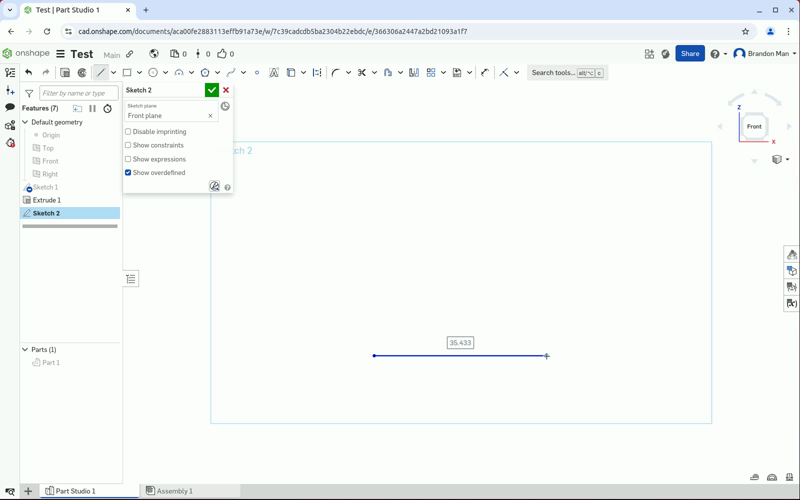
mouse_move(546, 209)
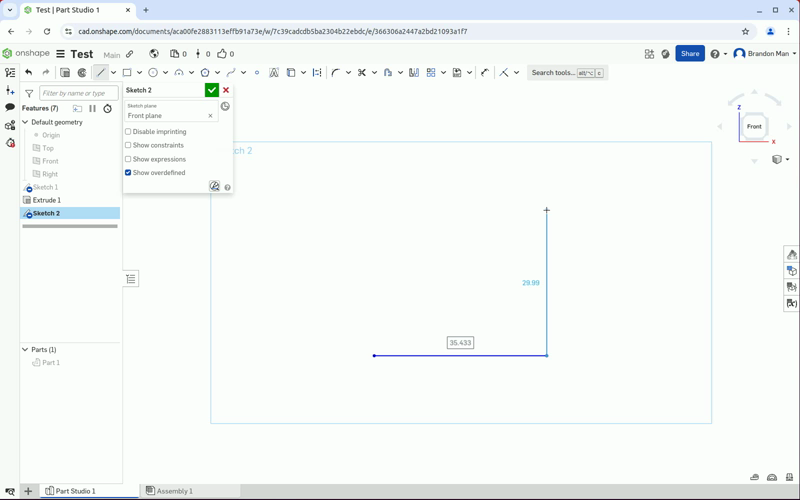
click(546, 209)
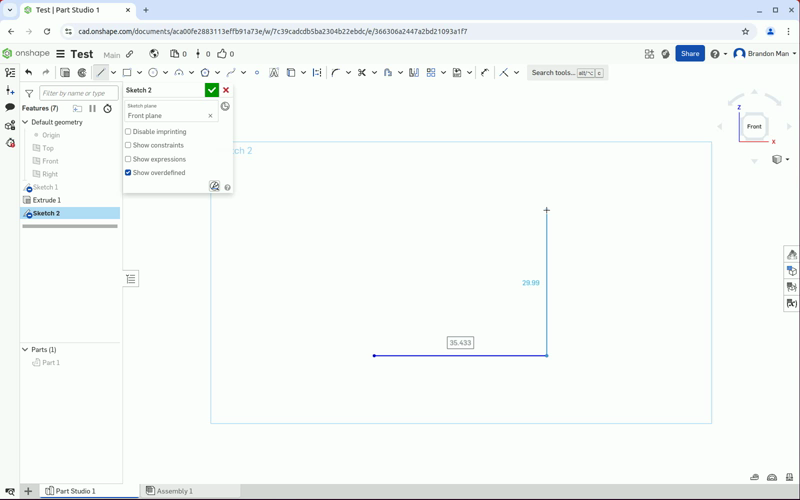
key_up(shift)
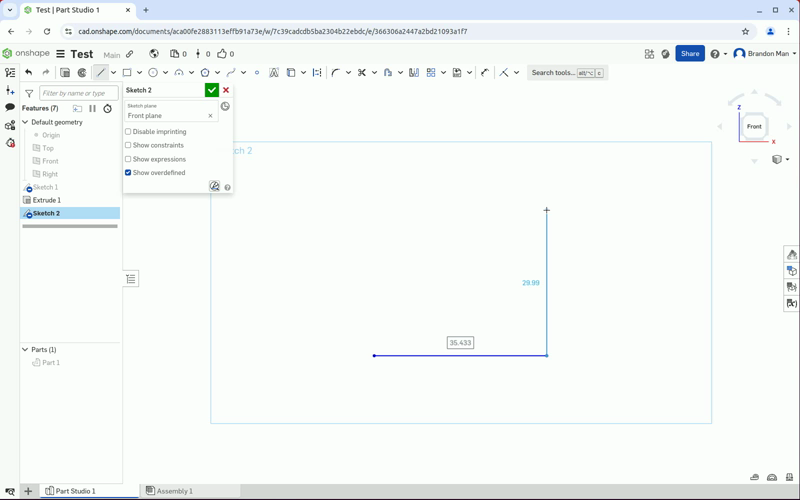
key_down(shift)
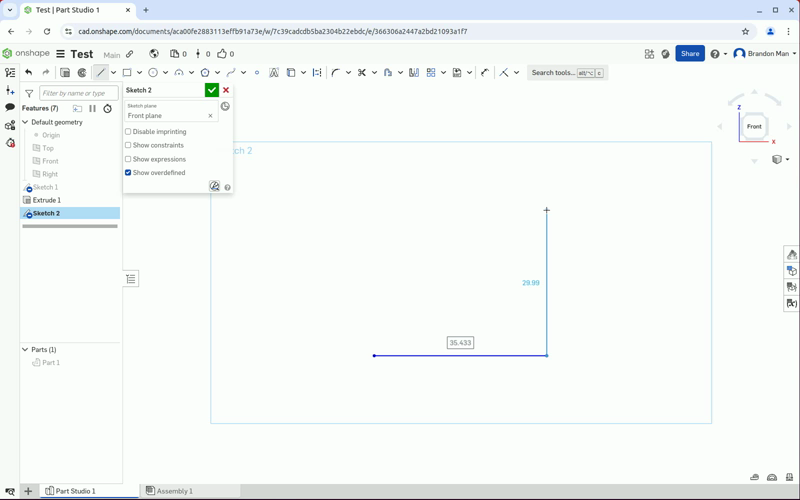
mouse_move(374, 209)
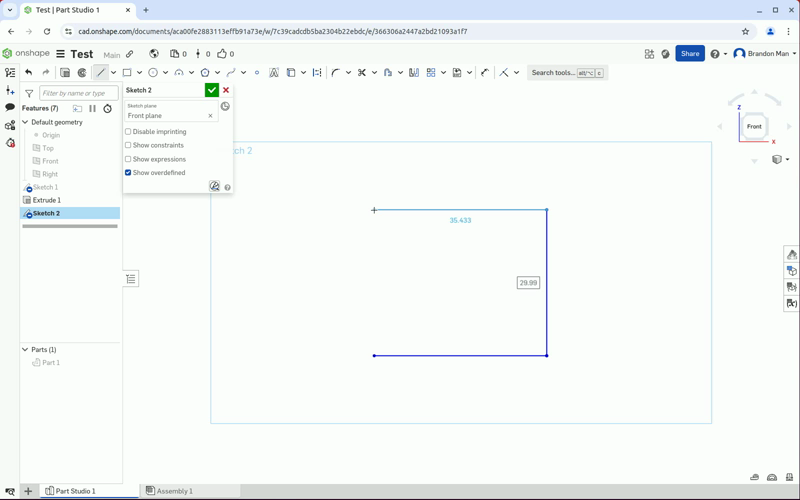
click(374, 209)
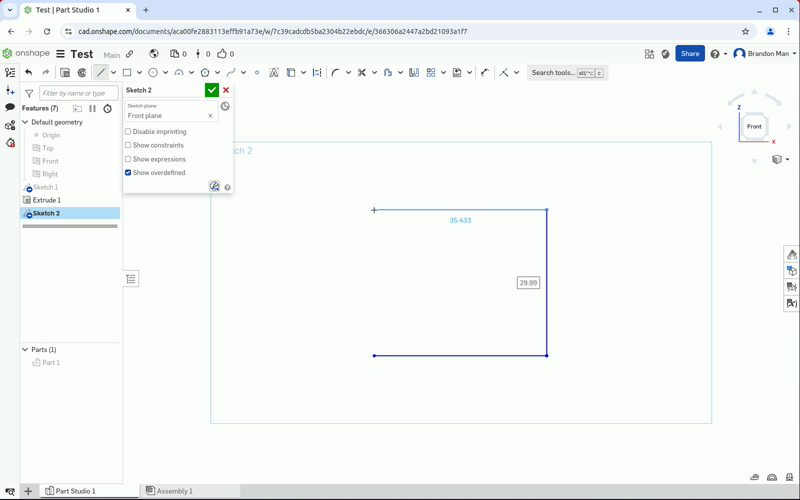
key_up(shift)
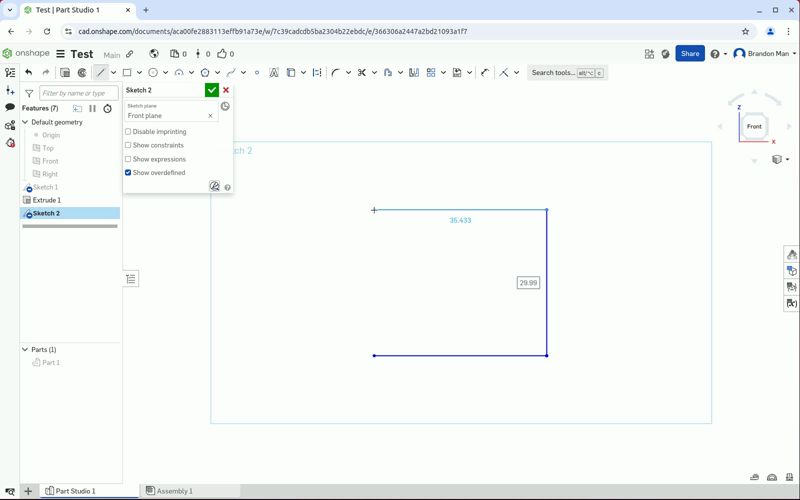
key_down(shift)
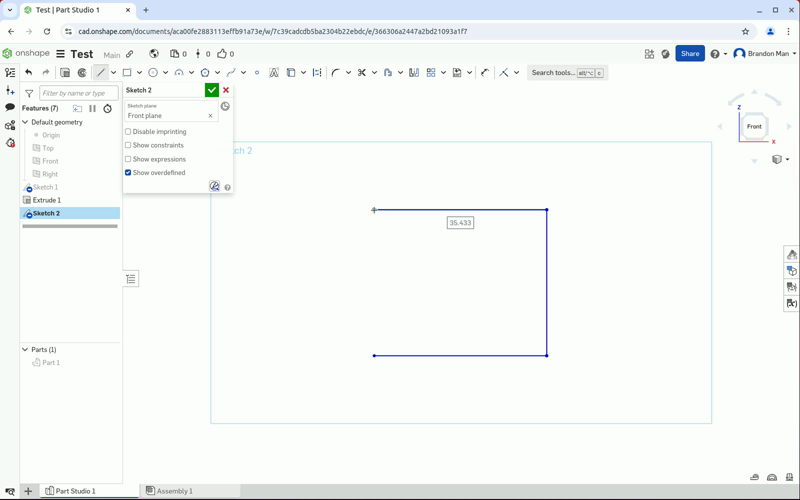
mouse_move(374, 355)
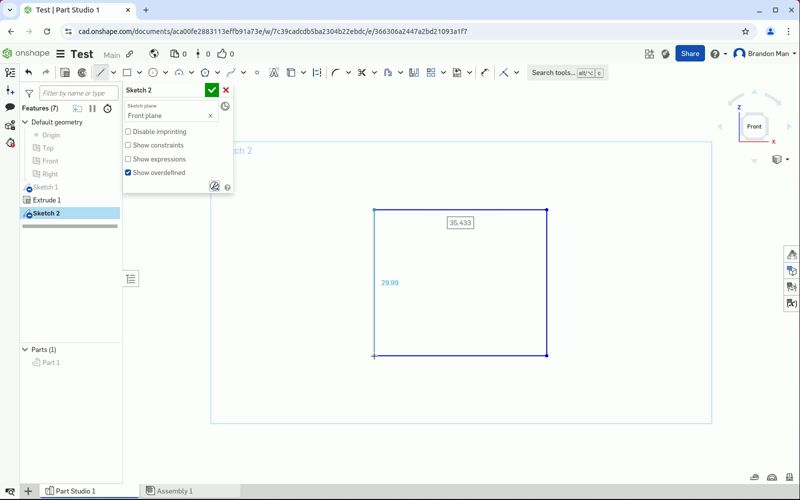
key_up(shift)
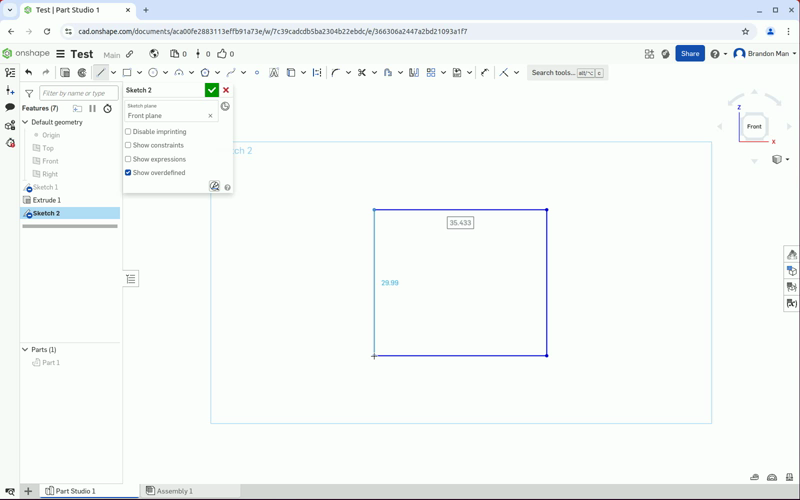
click(374, 355)
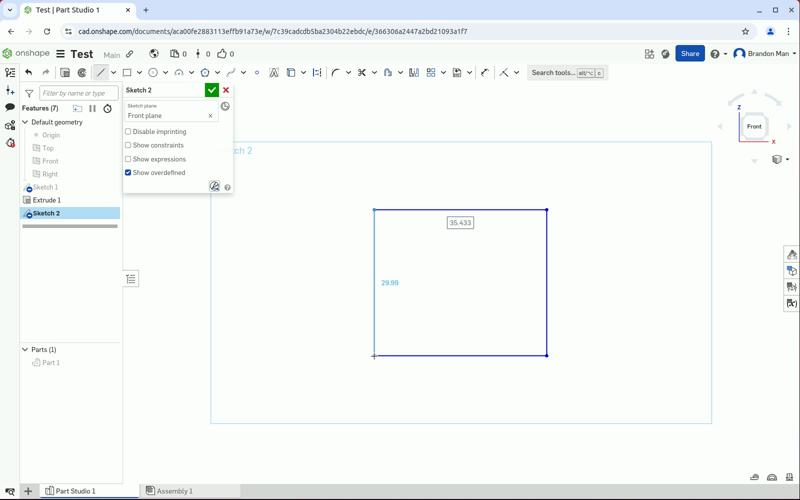
key(esc)
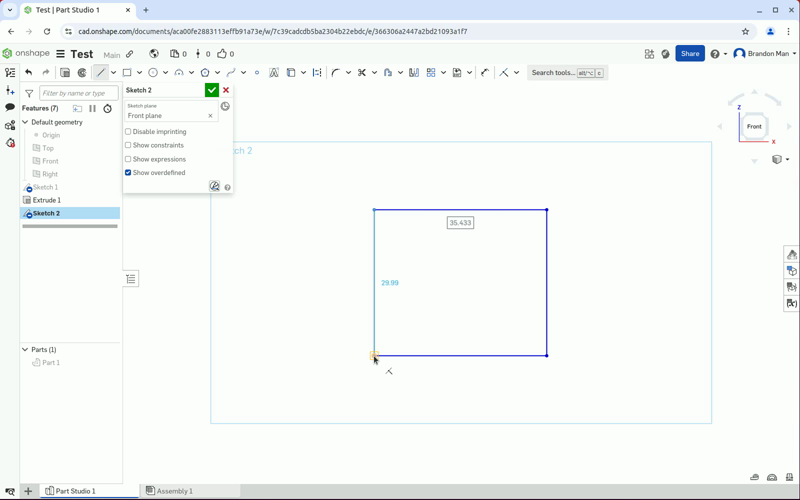
key(c)
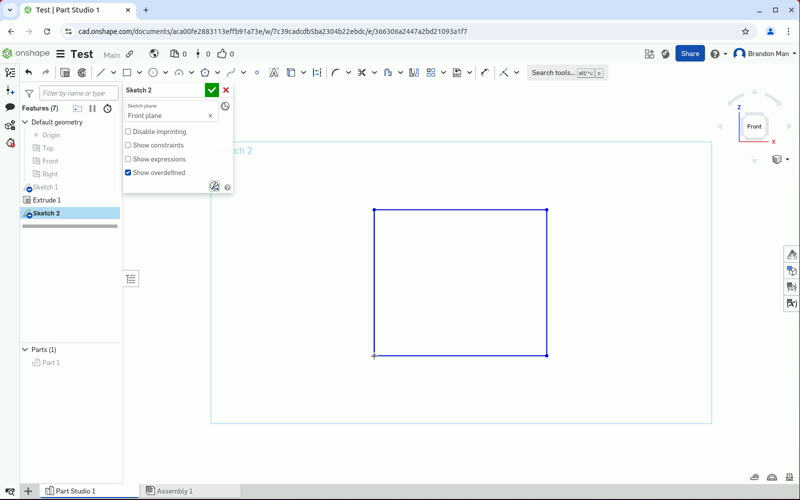
key_down(shift)
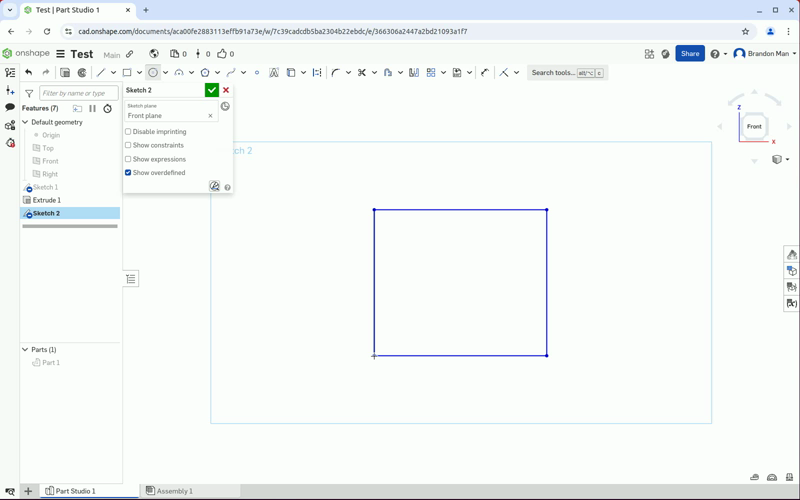
mouse_move(403, 282)
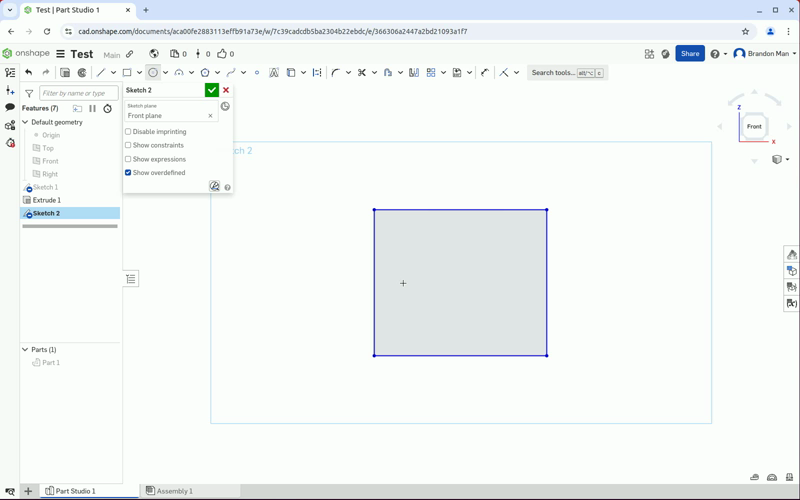
click(403, 282)
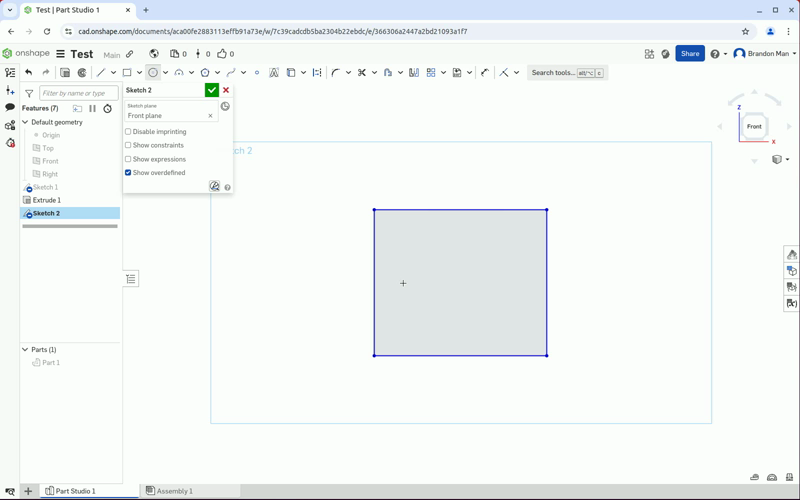
key_up(shift)
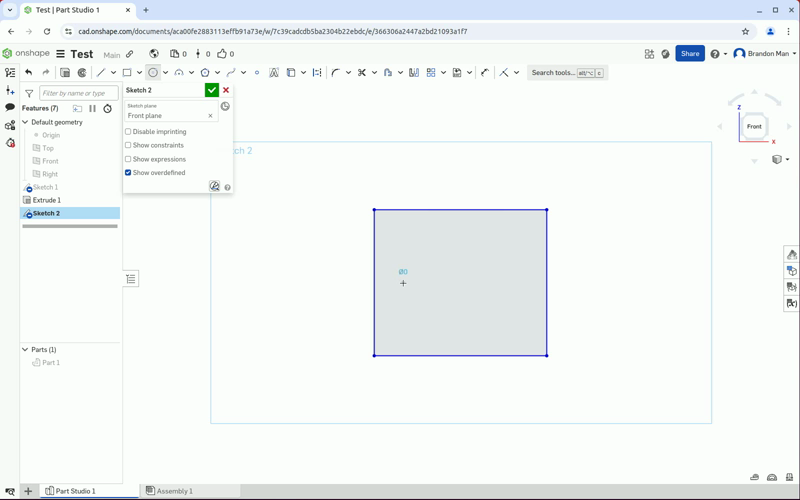
mouse_move(410, 282)
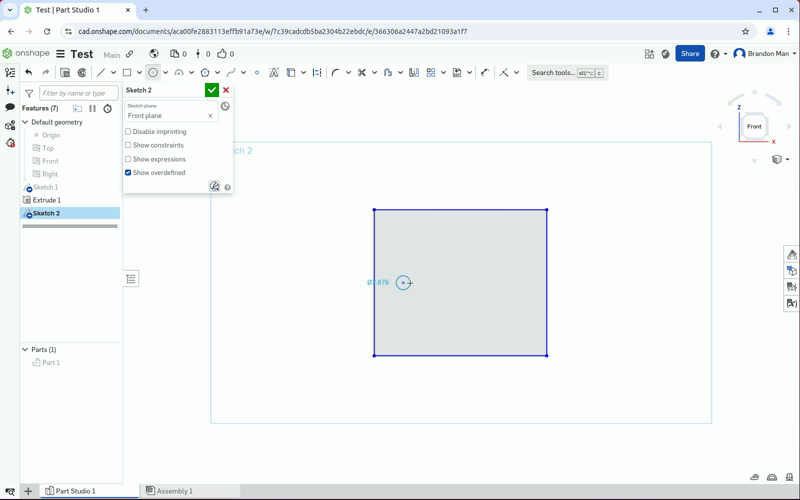
click(410, 282)
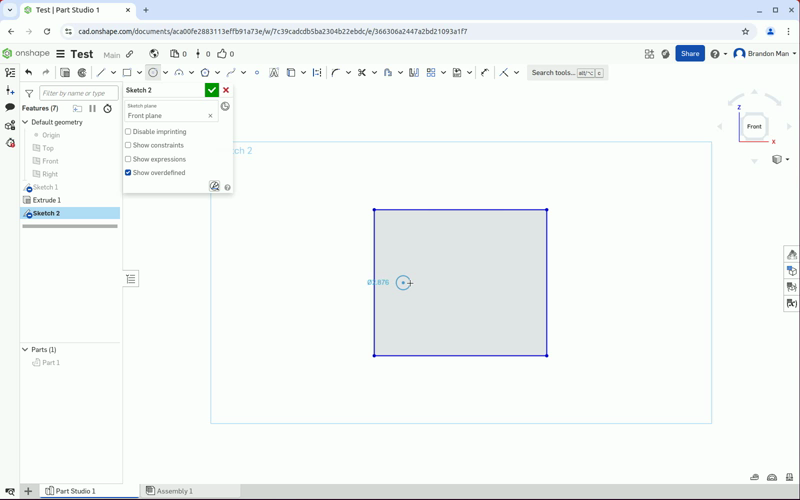
key(esc)
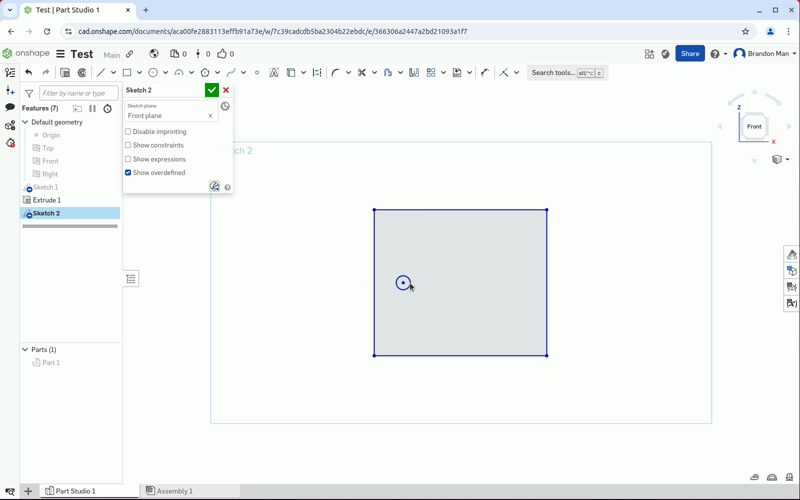
key(c)
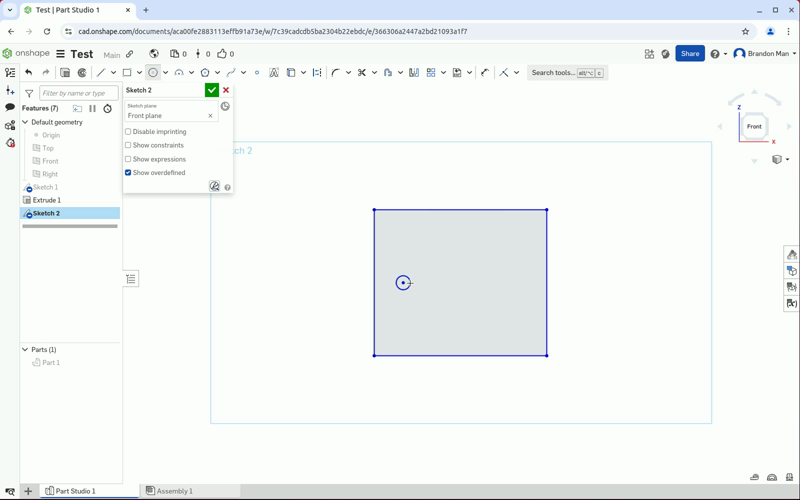
key_down(shift)
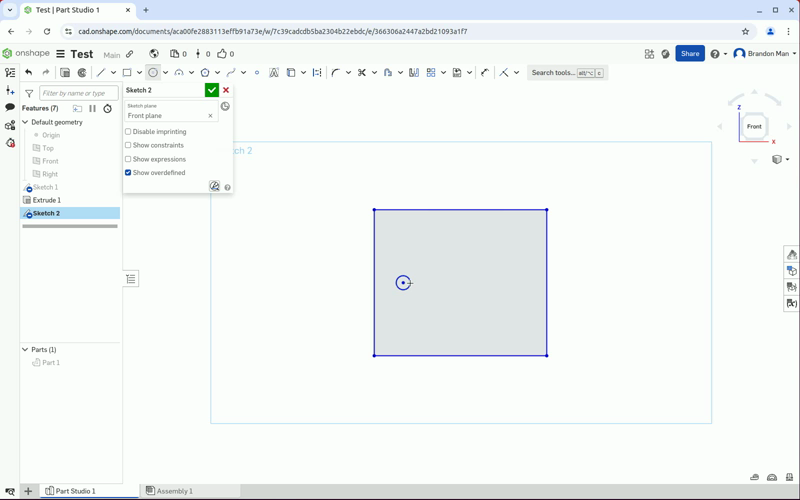
mouse_move(461, 282)
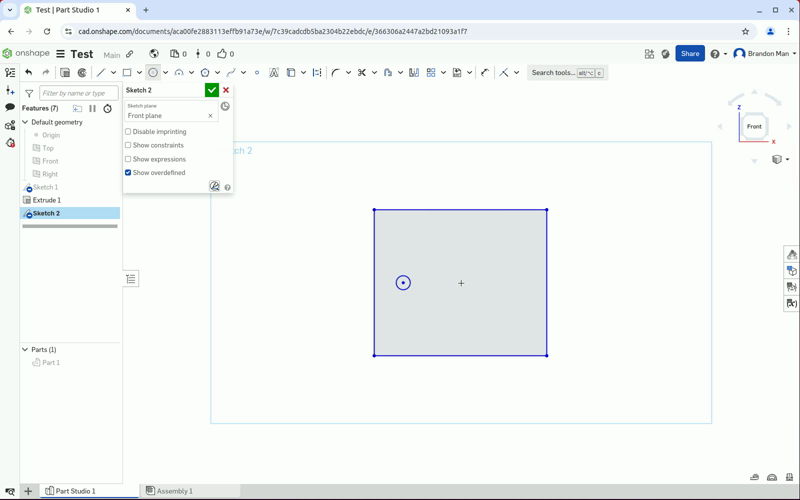
click(461, 282)
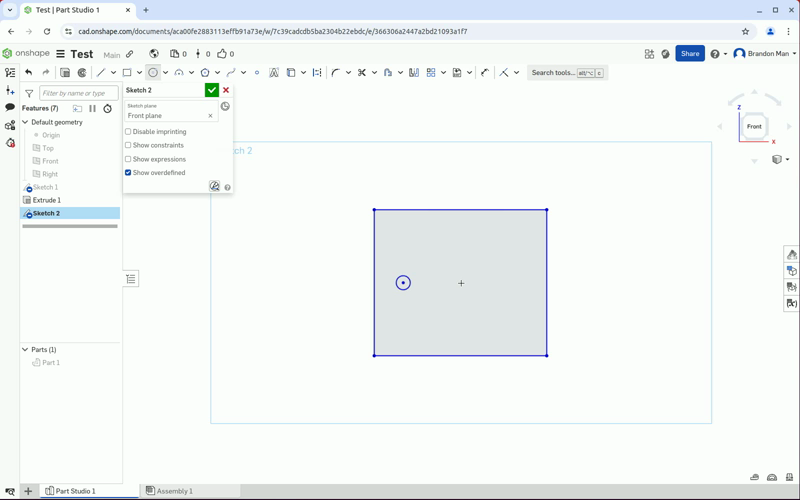
key_up(shift)
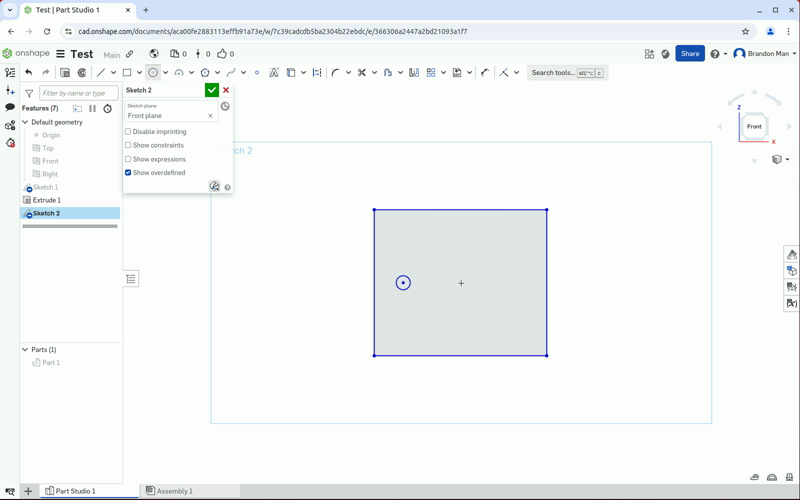
mouse_move(476, 282)
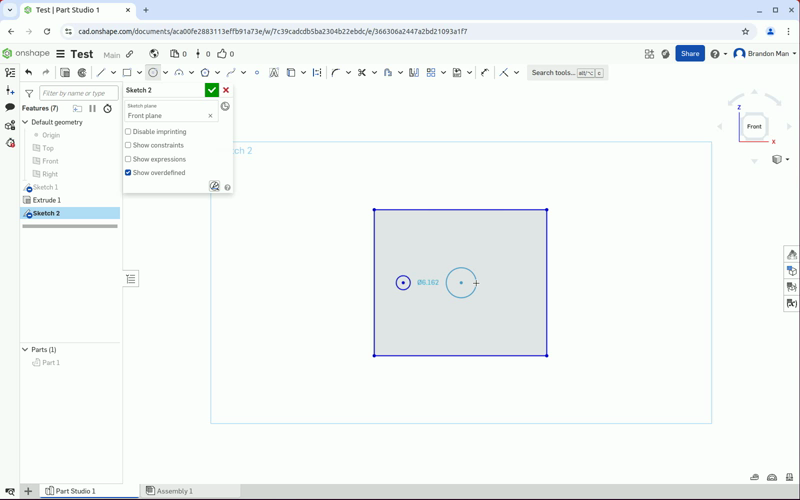
click(476, 282)
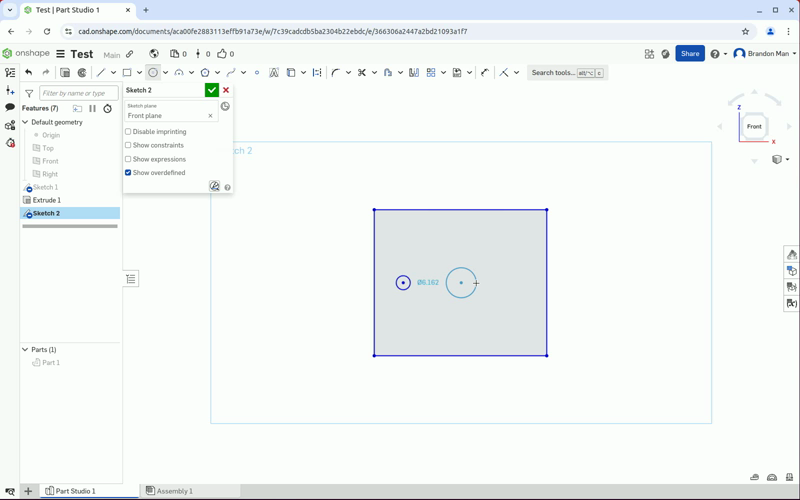
key(esc)
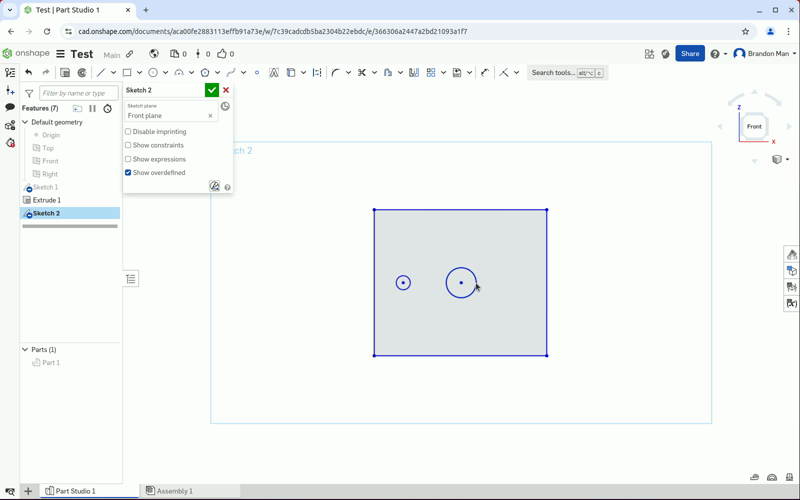
key(c)
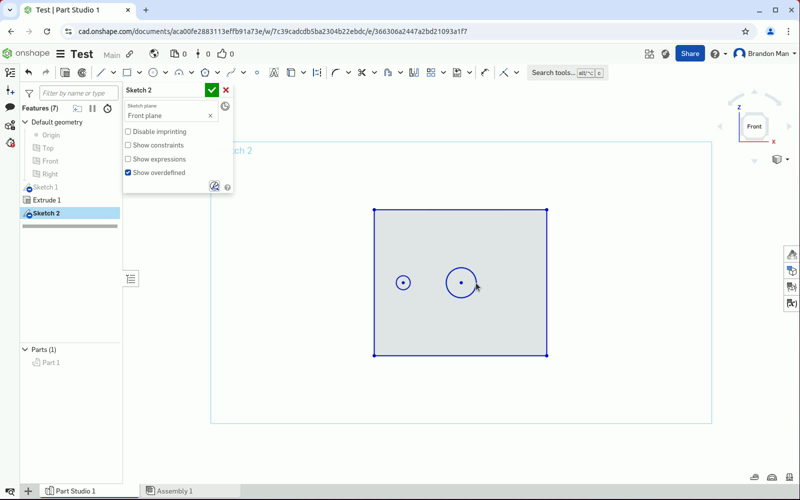
key_down(shift)
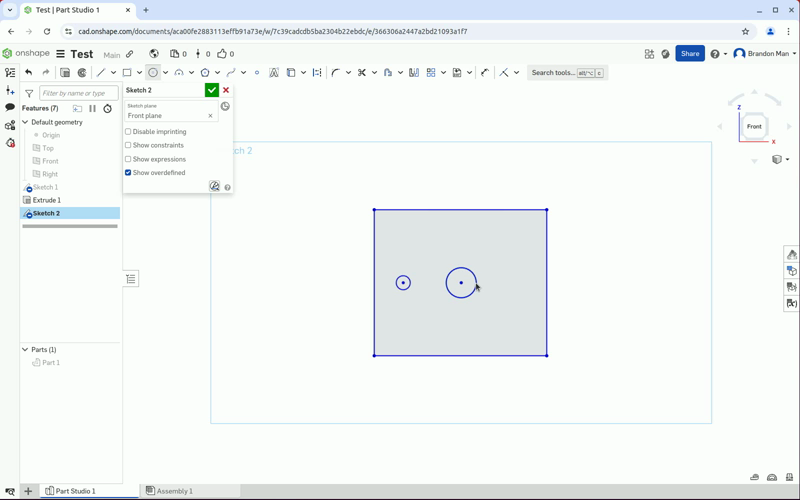
mouse_move(517, 282)
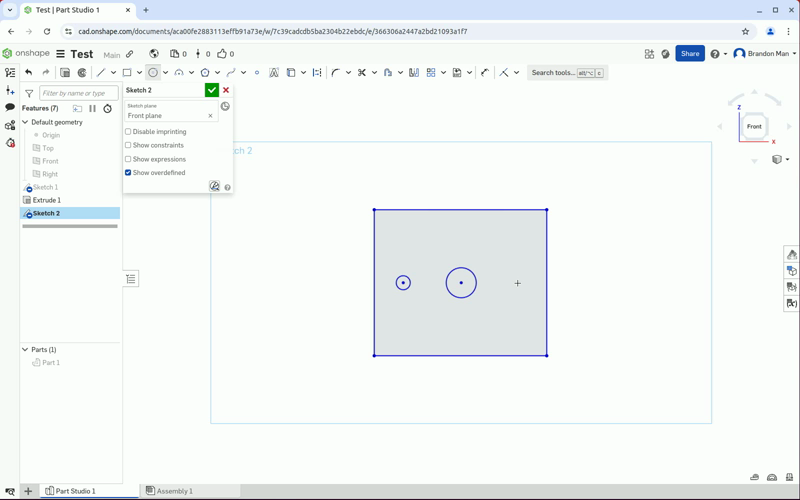
click(517, 282)
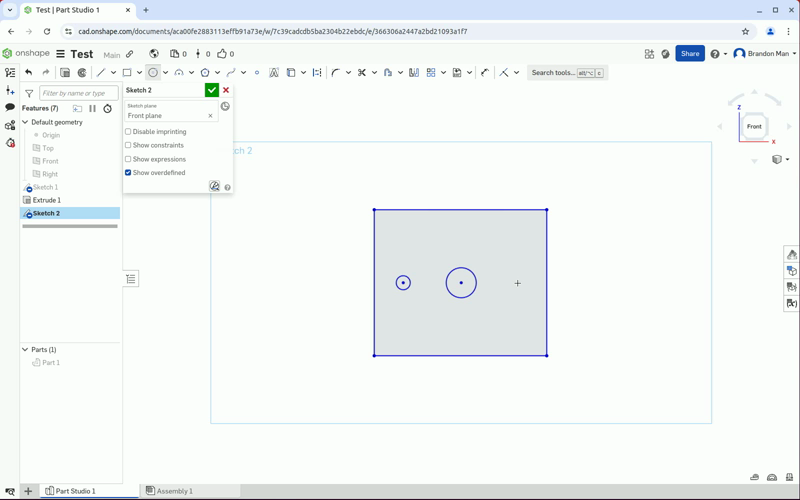
key_up(shift)
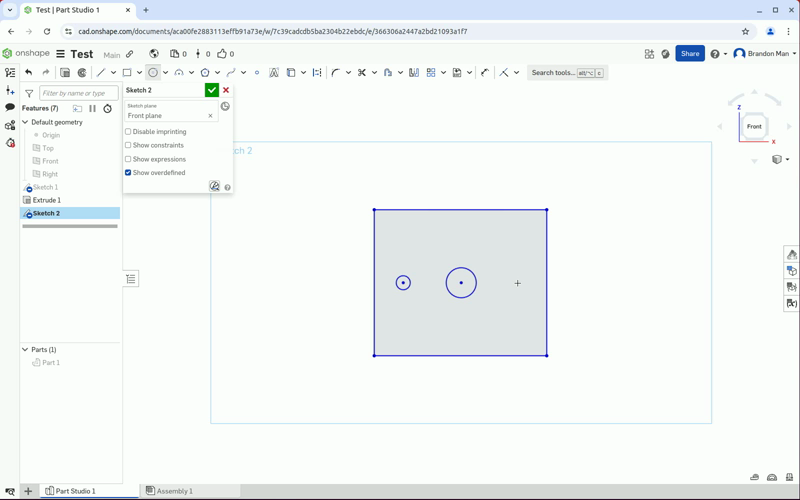
mouse_move(525, 282)
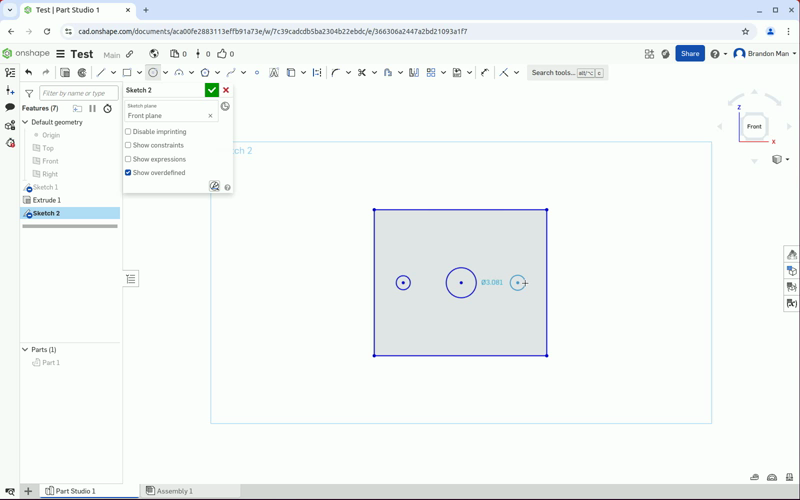
click(525, 282)
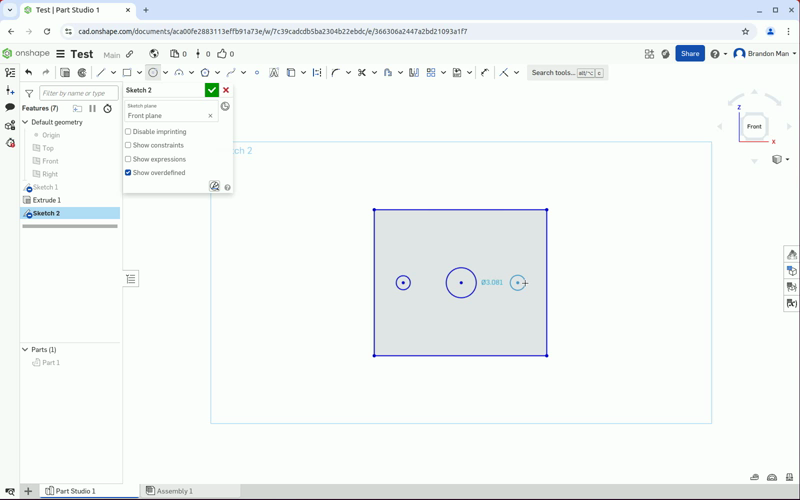
key(esc)
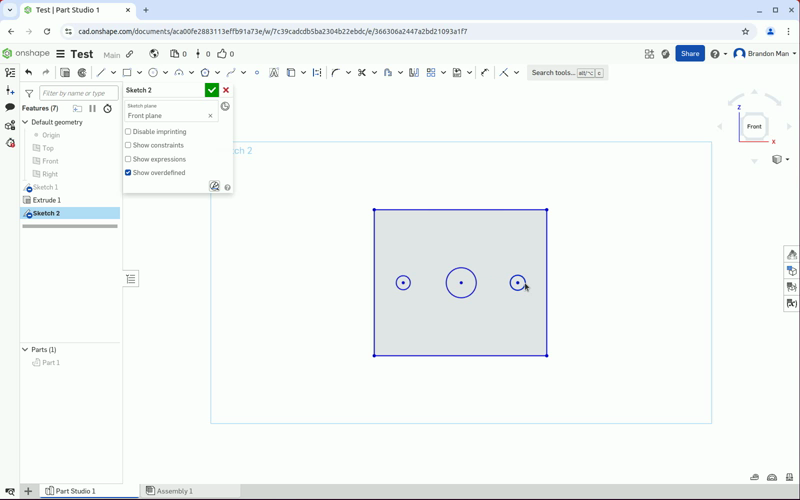
mouse_move(433, 253)
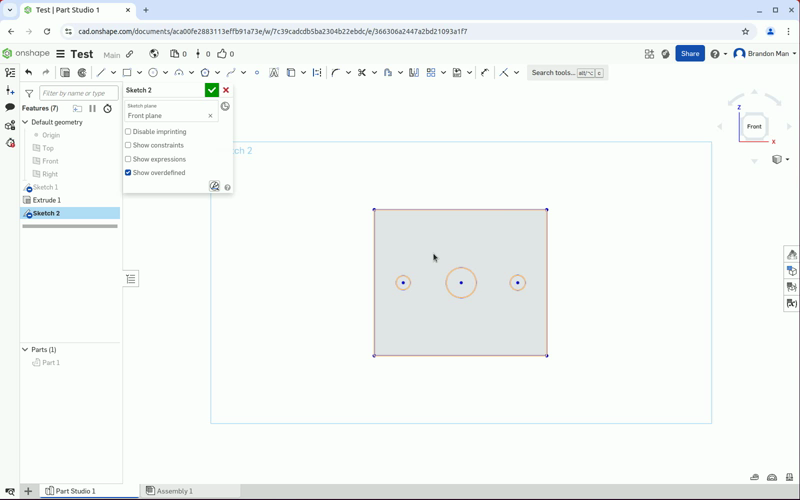
click(433, 253)
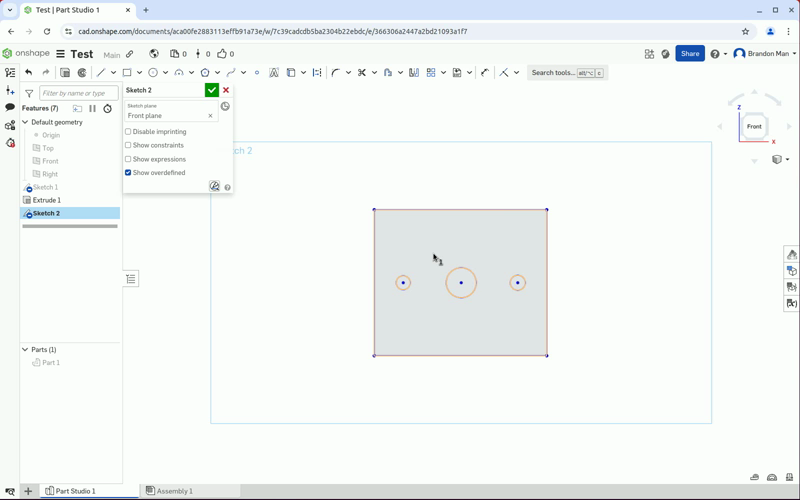
mouse_move(73, 352)
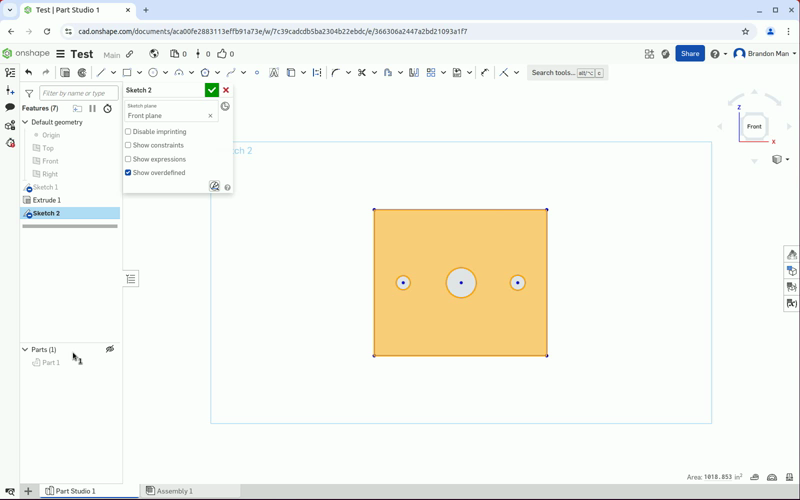
key(shift+y)
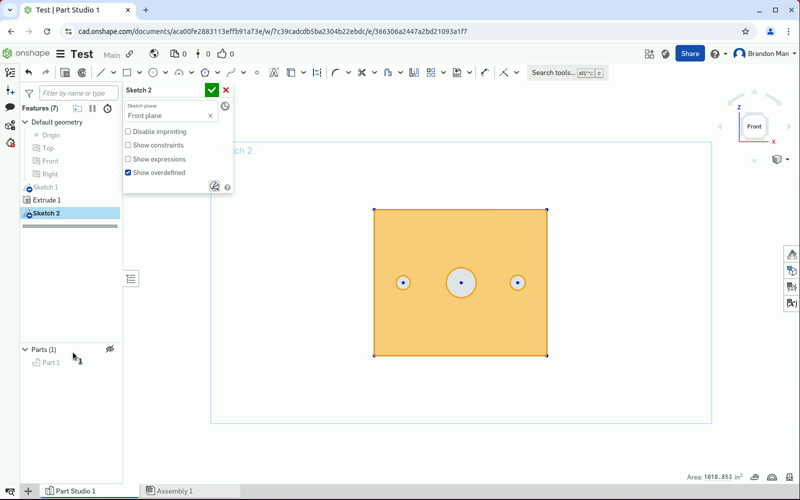
key(shift+e)
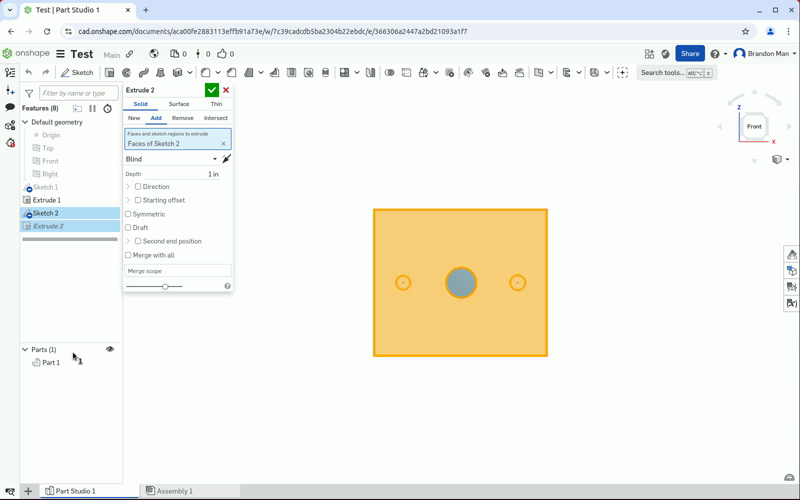
mouse_move(143, 106)
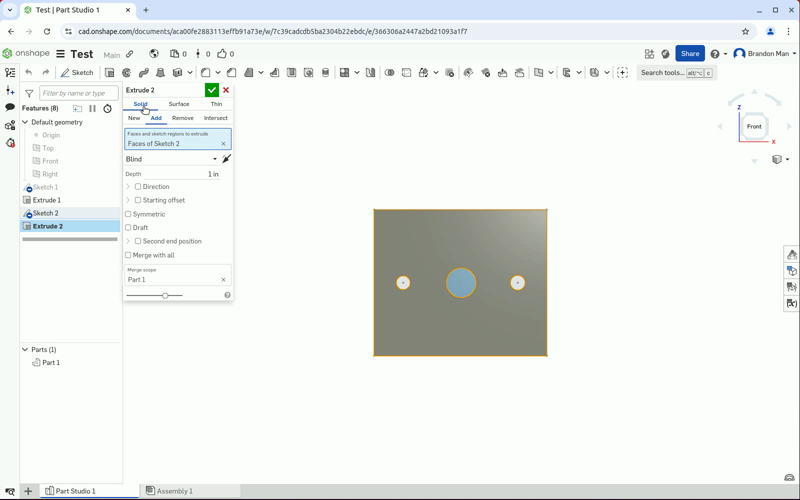
click(143, 106)
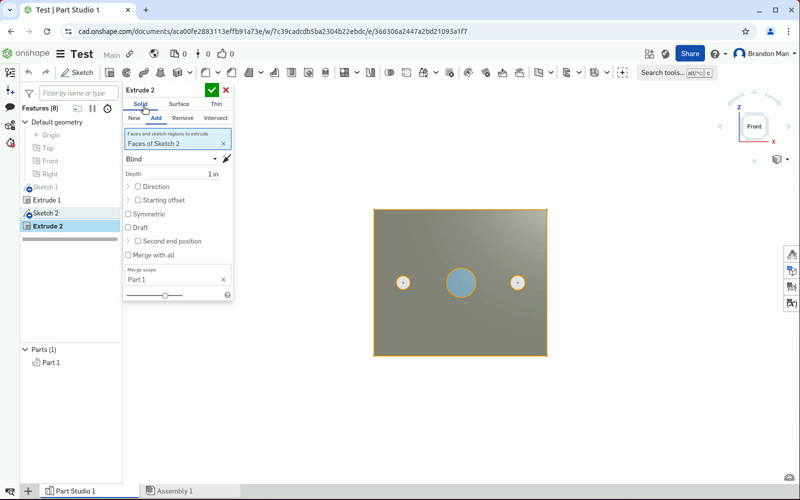
mouse_move(137, 120)
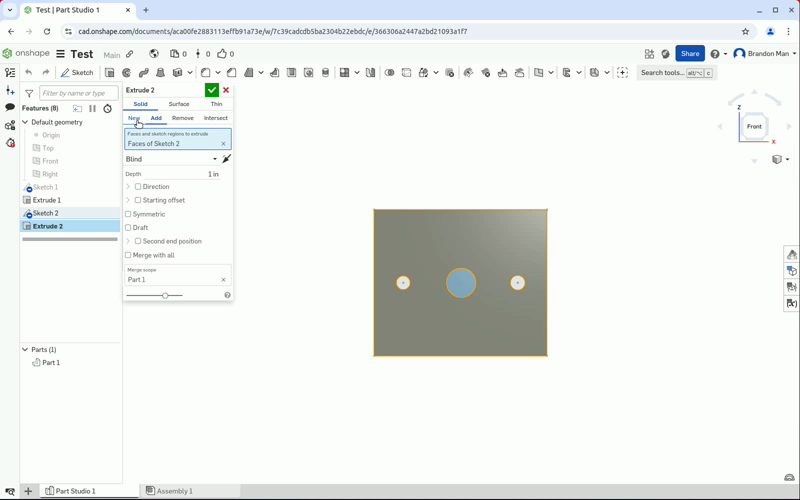
click(137, 120)
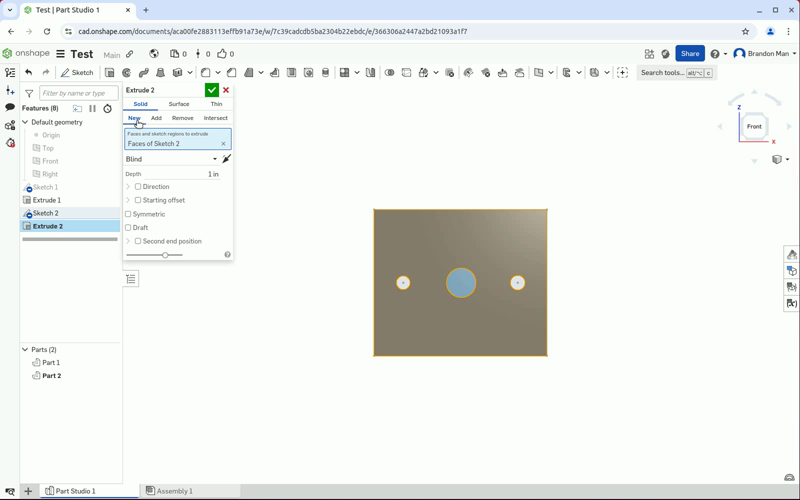
key(tab, 4)
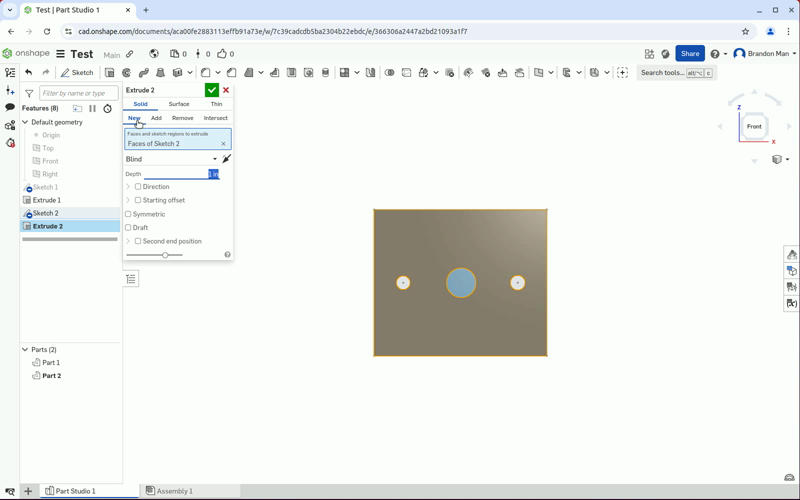
text(0.963)
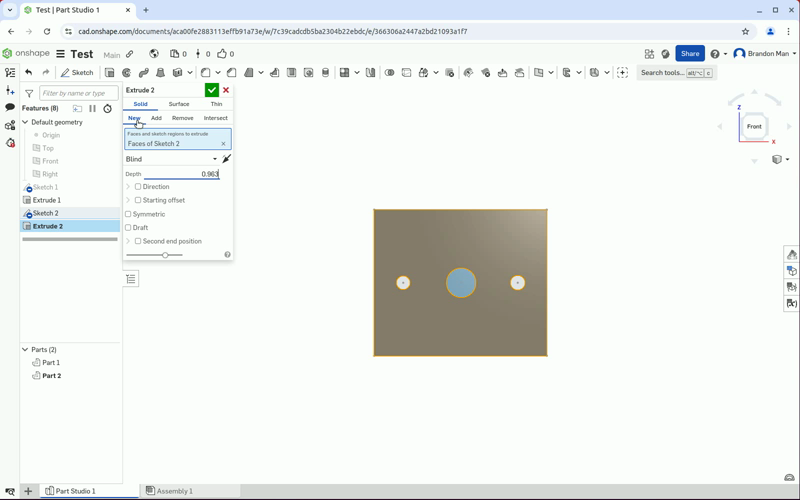
key(enter)
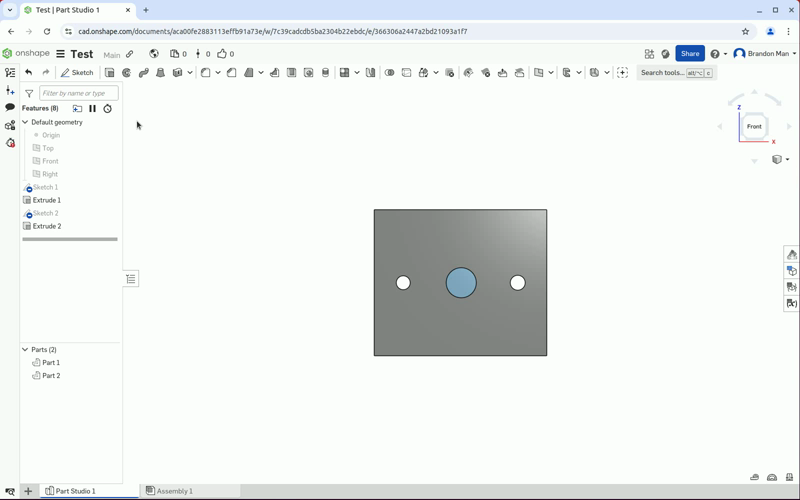
key(shift+h)
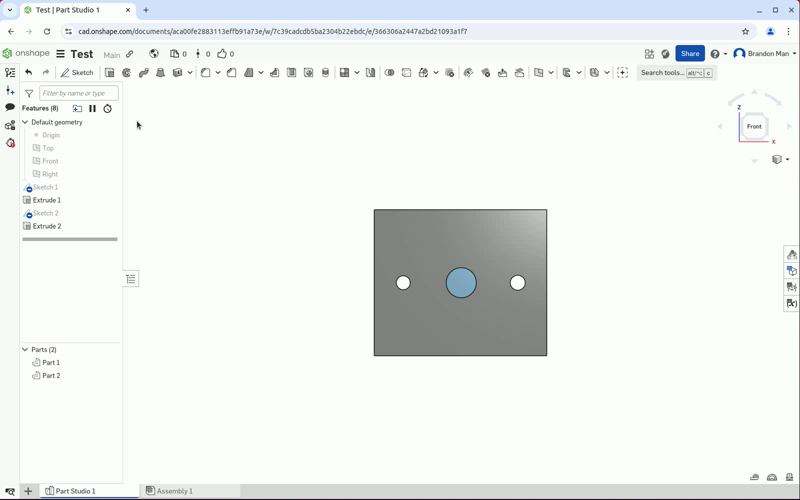
key(shift+h)
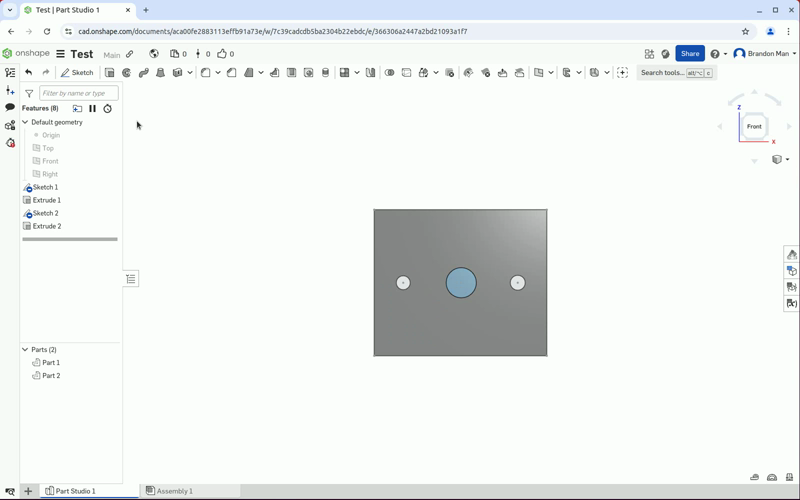
key(shift+7)
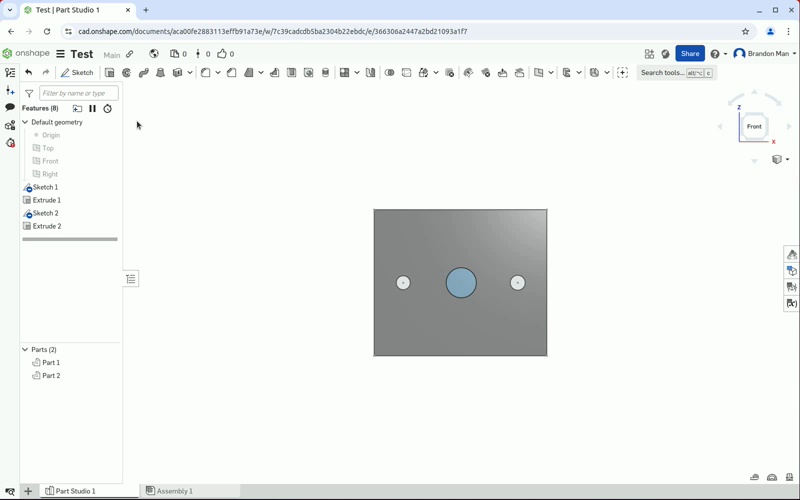
key(left, 2)
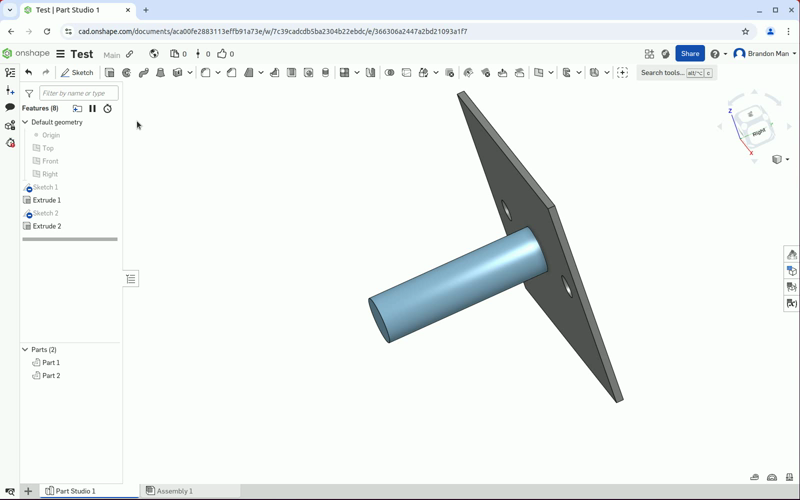
key(down, 2)
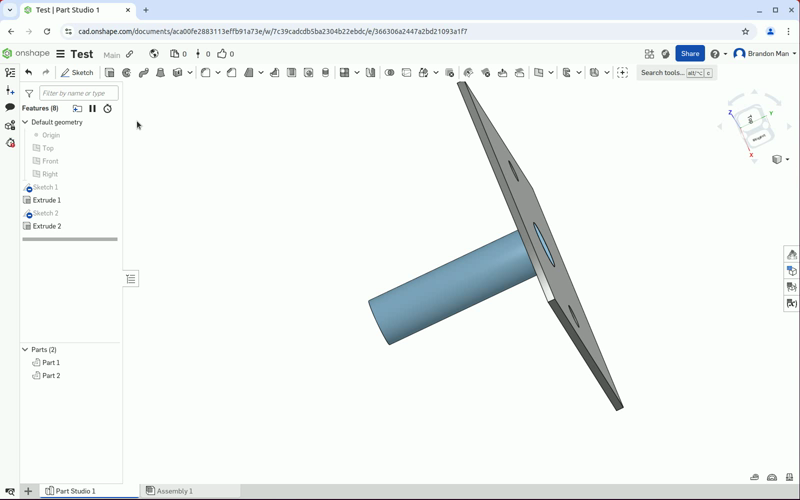
key(up, 2)
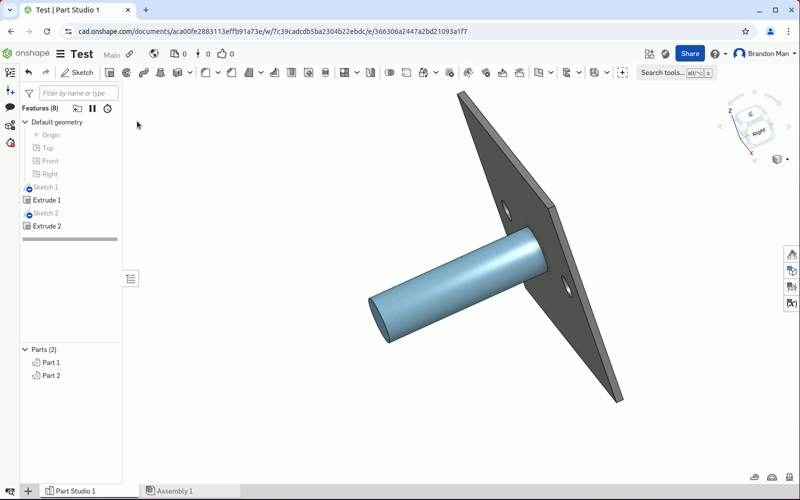
key(right, 2)
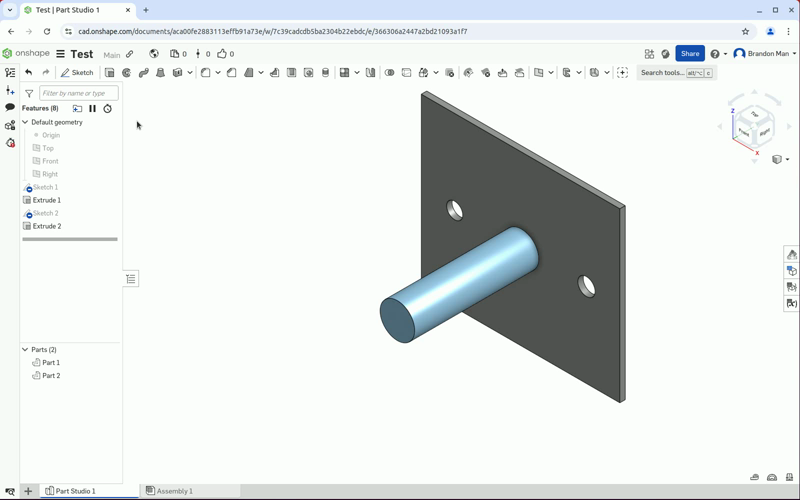
mouse_move(73, 189)
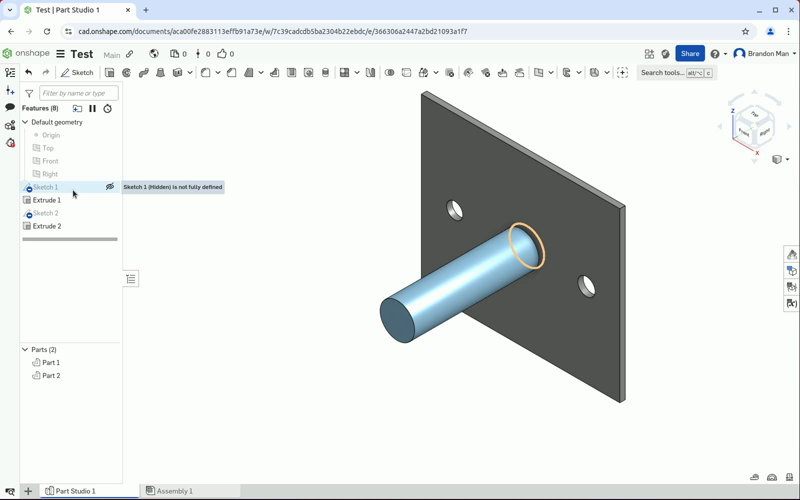
click(73, 189)